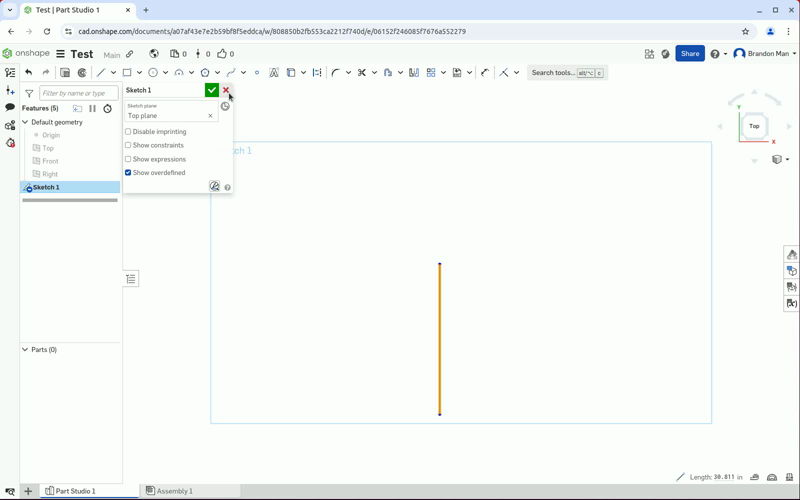
key(shift+h)
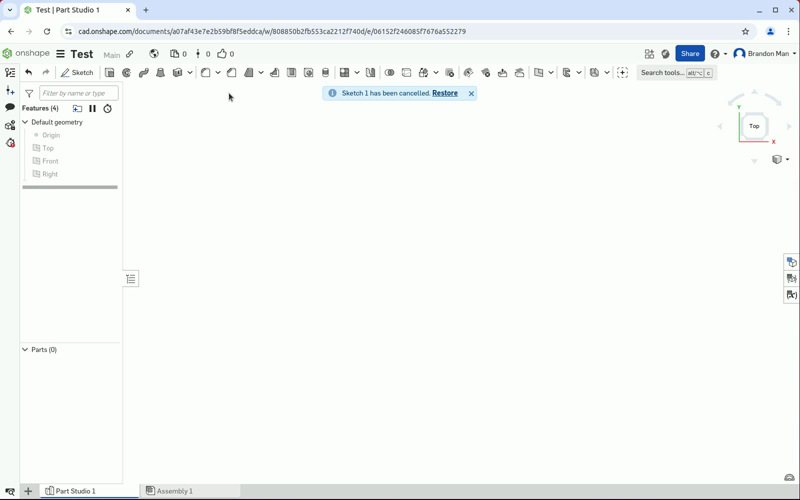
mouse_move(73, 352)
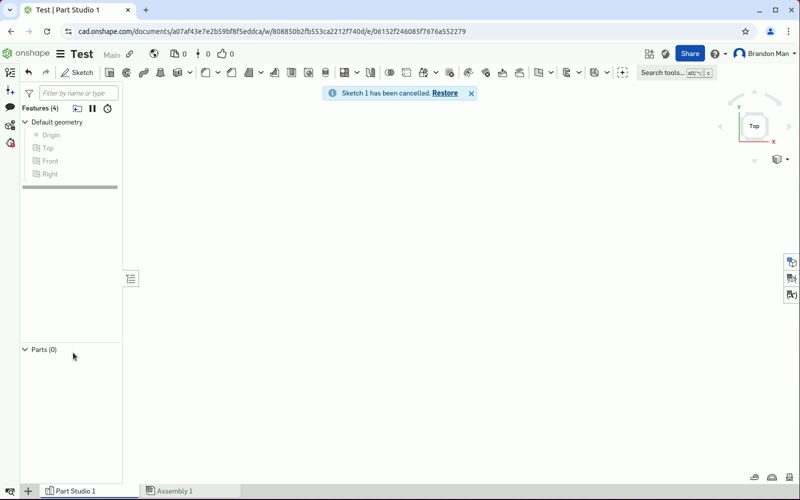
key(y)
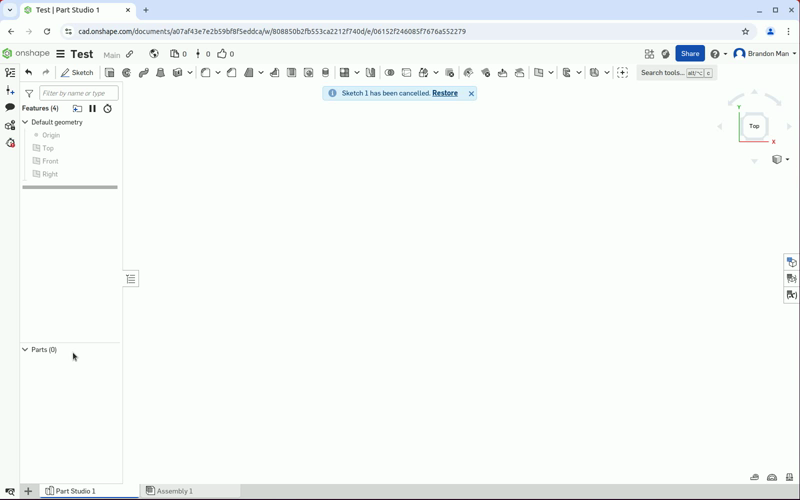
key(shift+p)
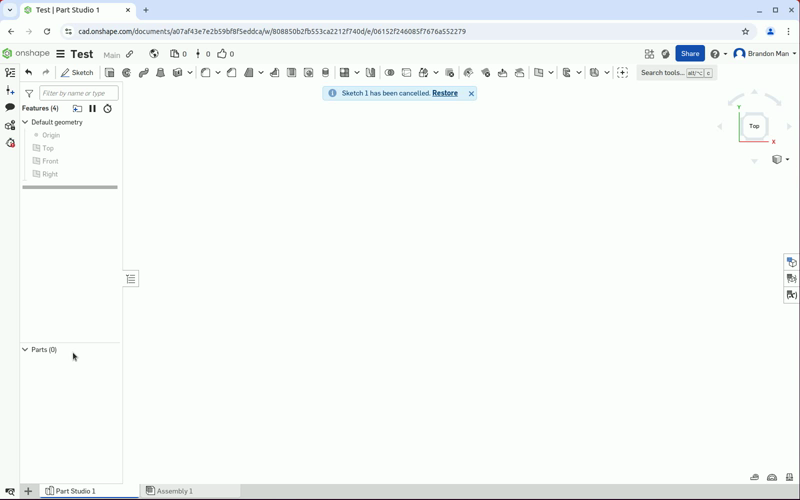
key(space)
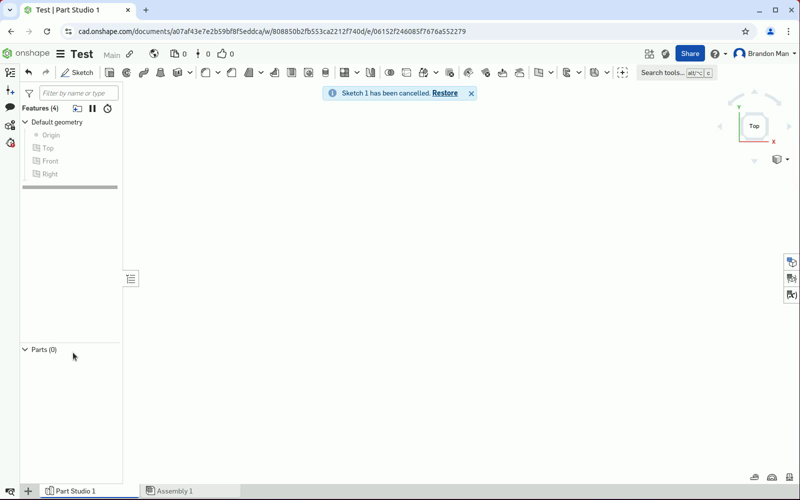
key_down(shift)
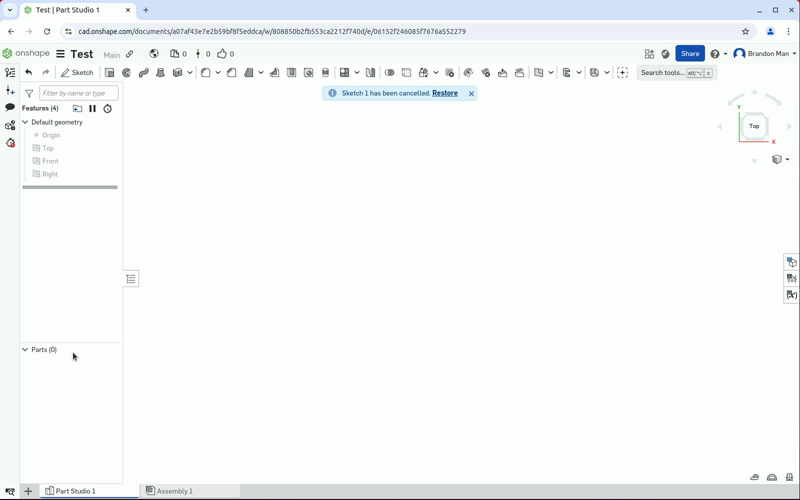
key(up)
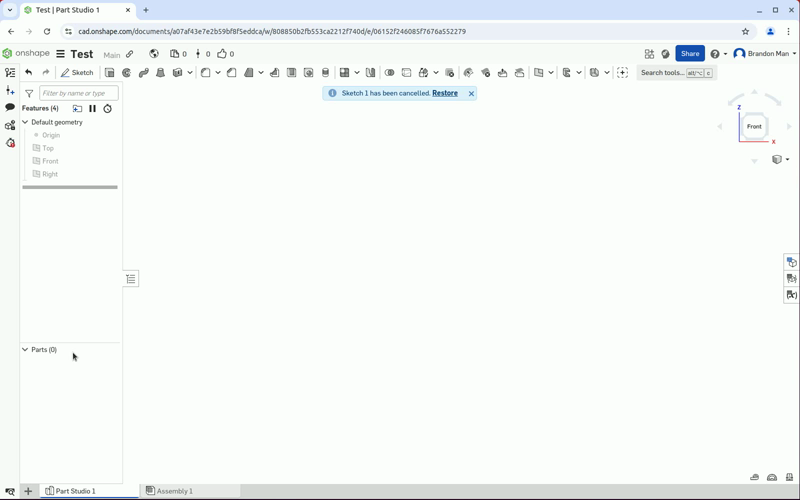
key_up(shift)
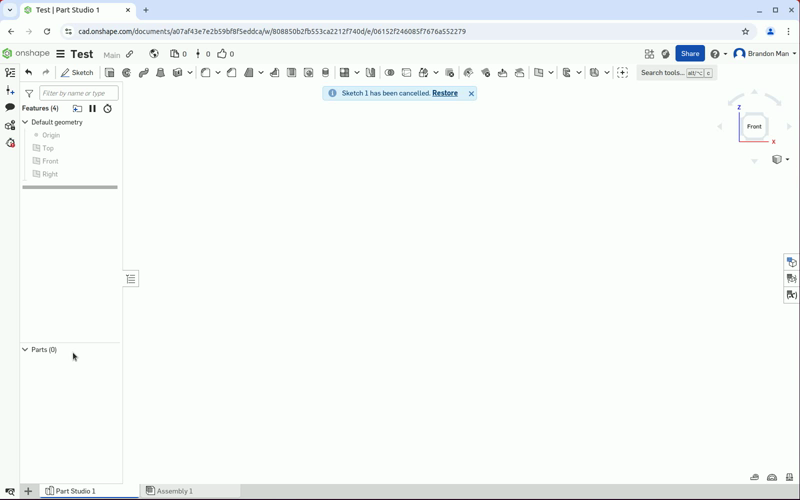
key(space)
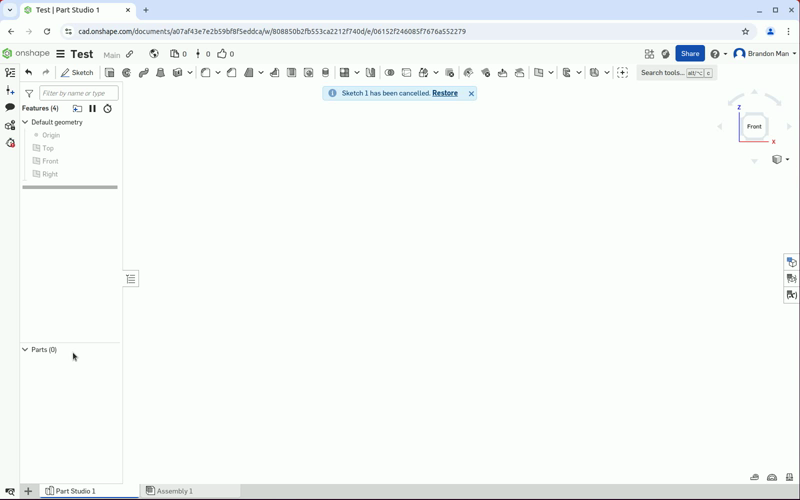
key_down(shift)
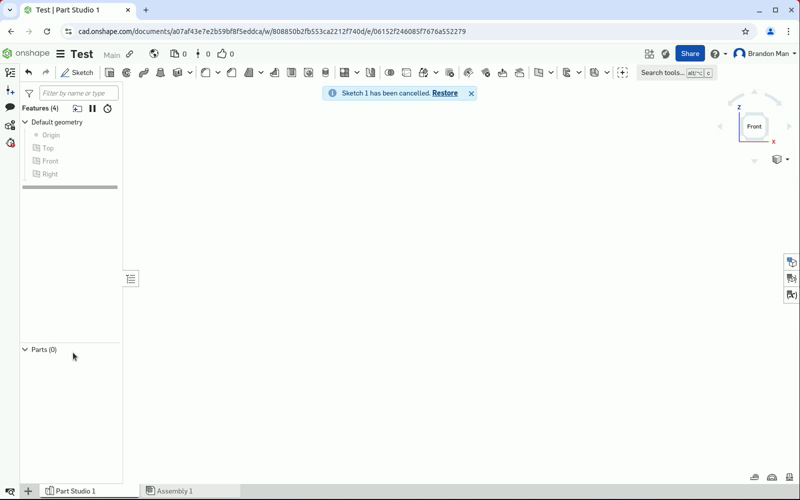
key(left)
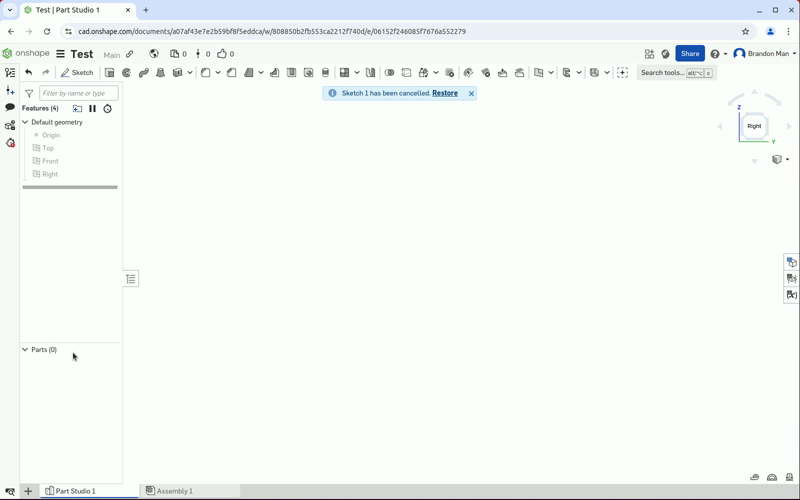
key_up(shift)
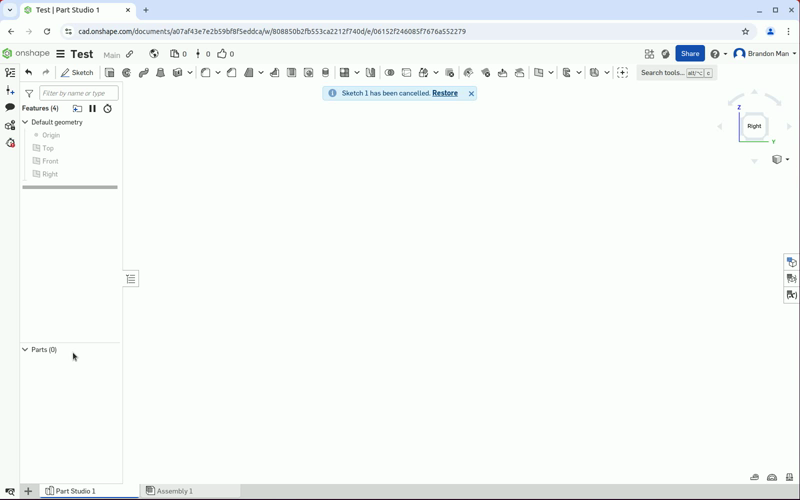
mouse_move(73, 352)
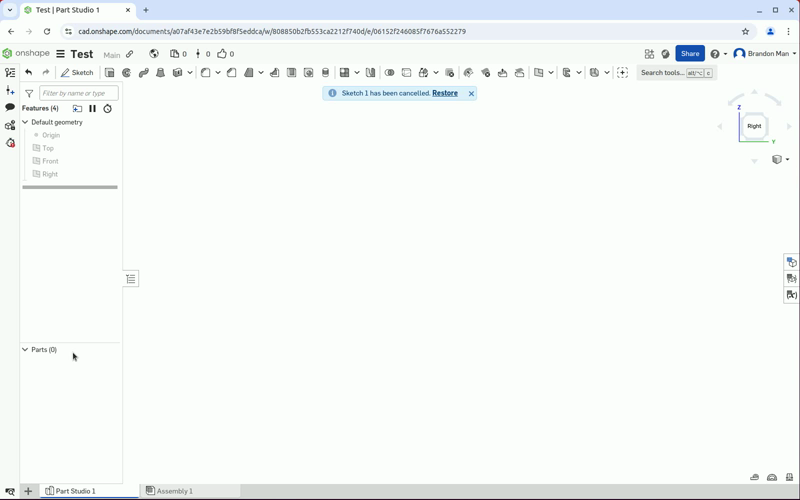
key(shift+y)
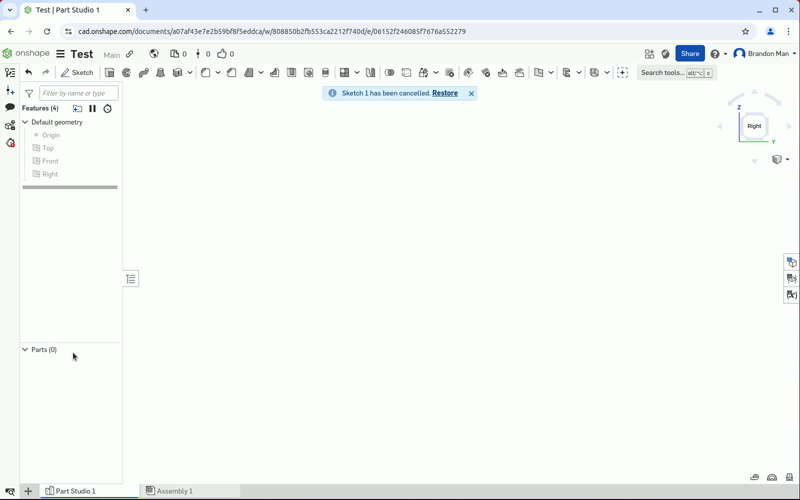
key(shift+s)
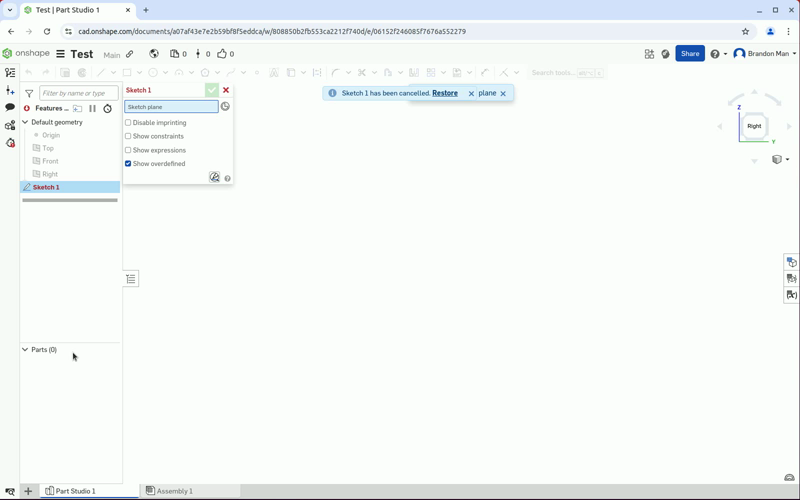
mouse_move(73, 176)
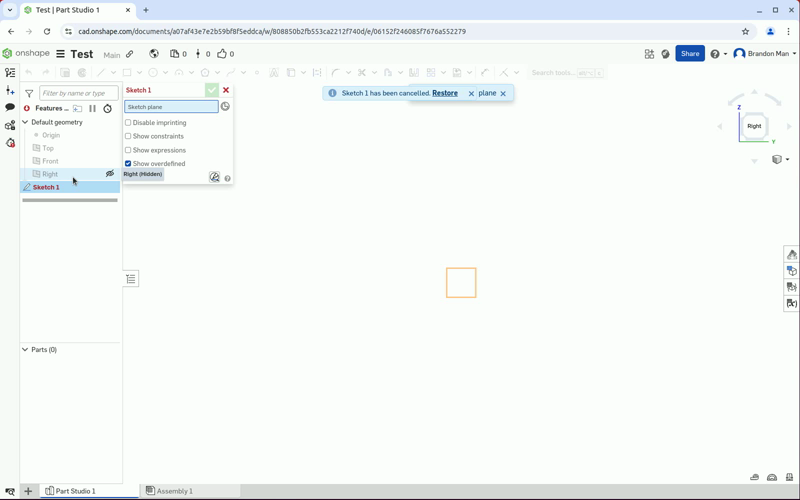
click(73, 176)
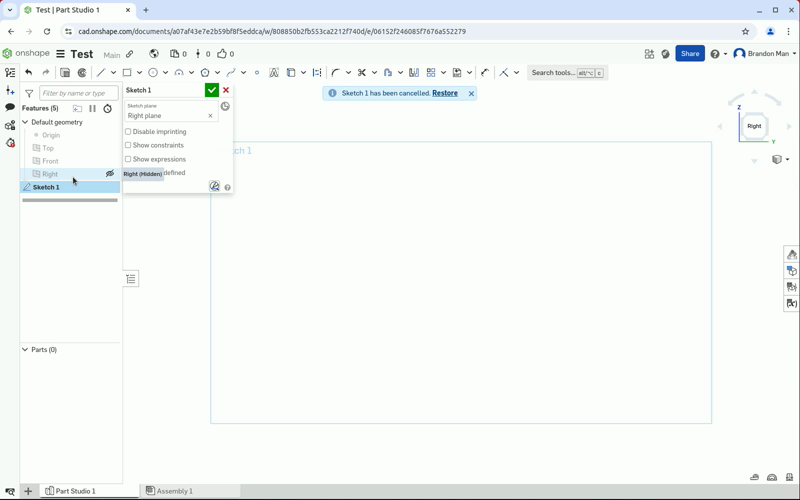
mouse_move(73, 352)
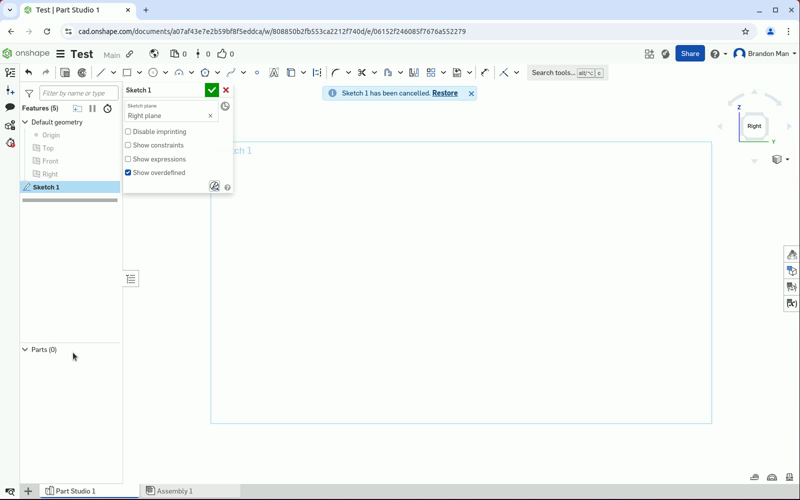
key(y)
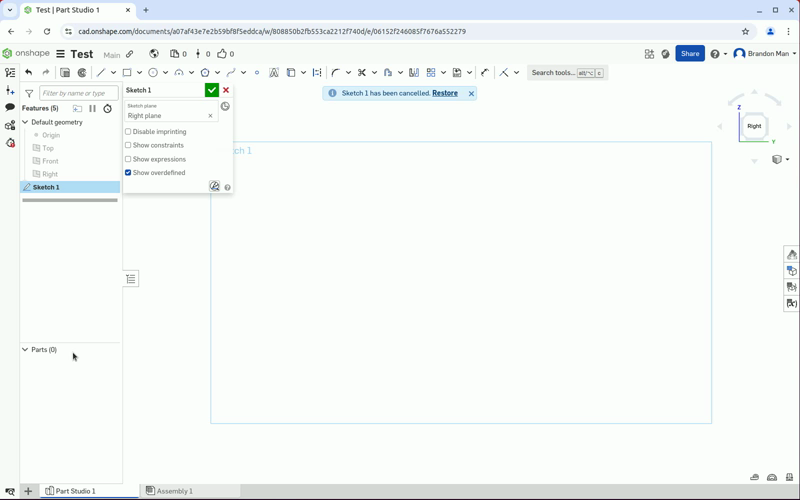
key(l)
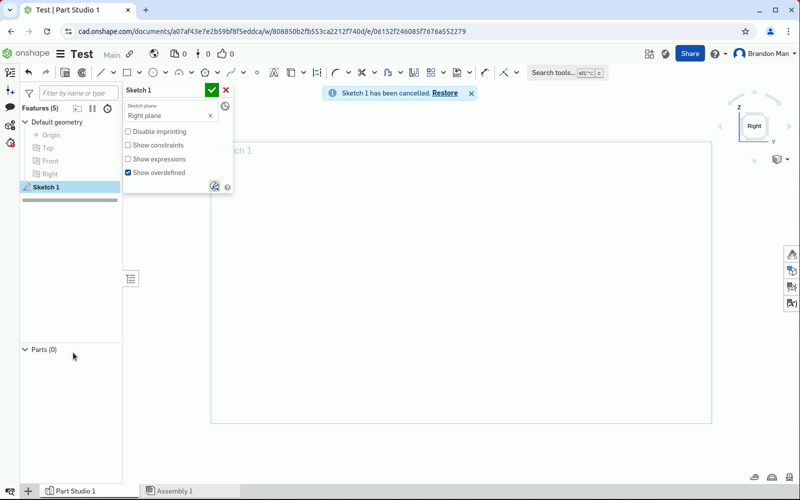
key_down(shift)
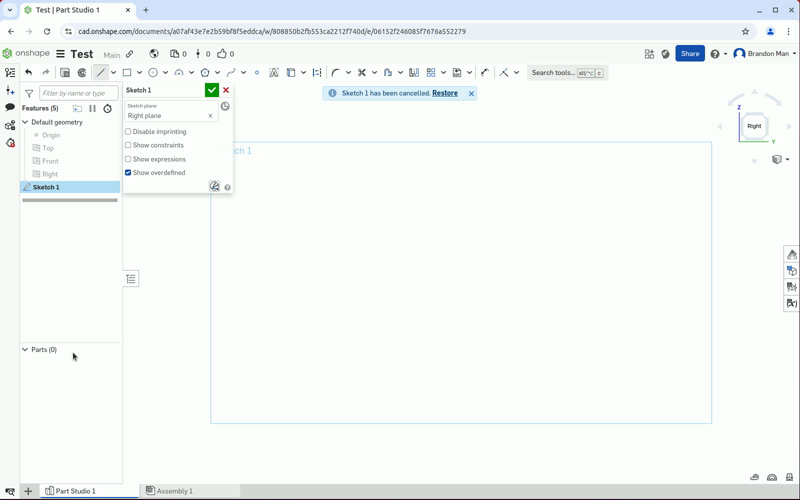
mouse_move(419, 305)
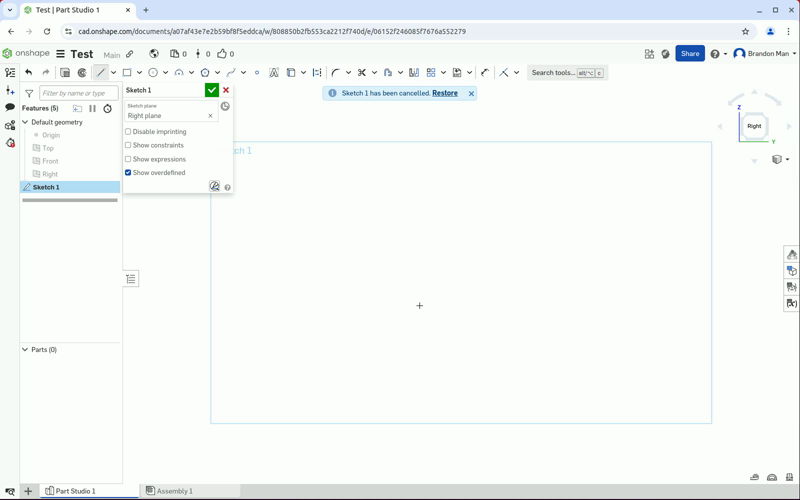
click(419, 305)
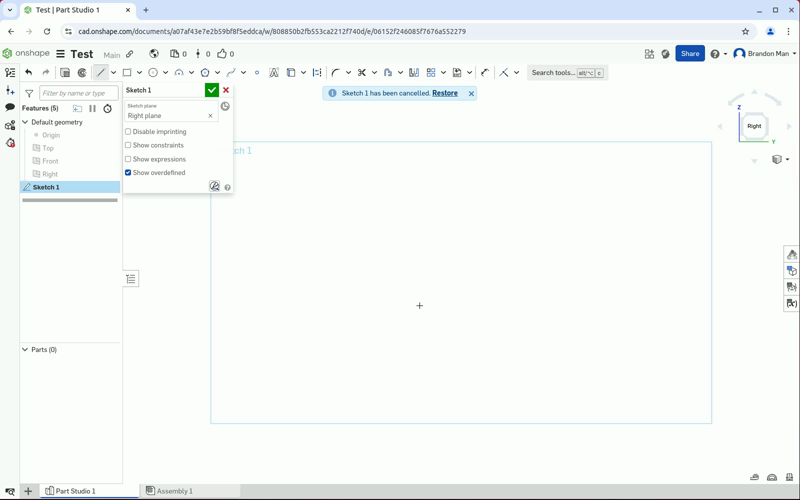
key_up(shift)
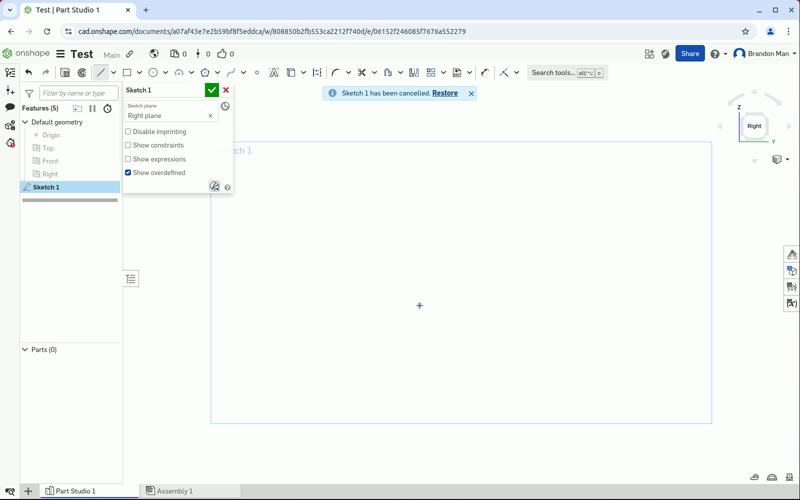
key_down(shift)
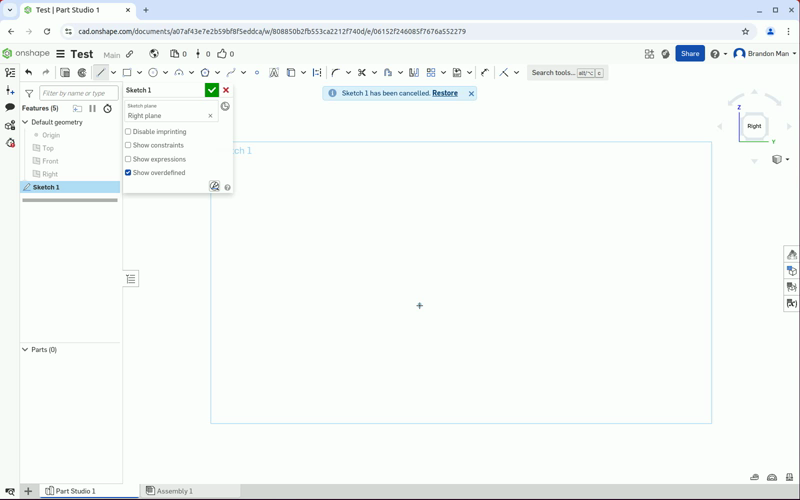
mouse_move(497, 305)
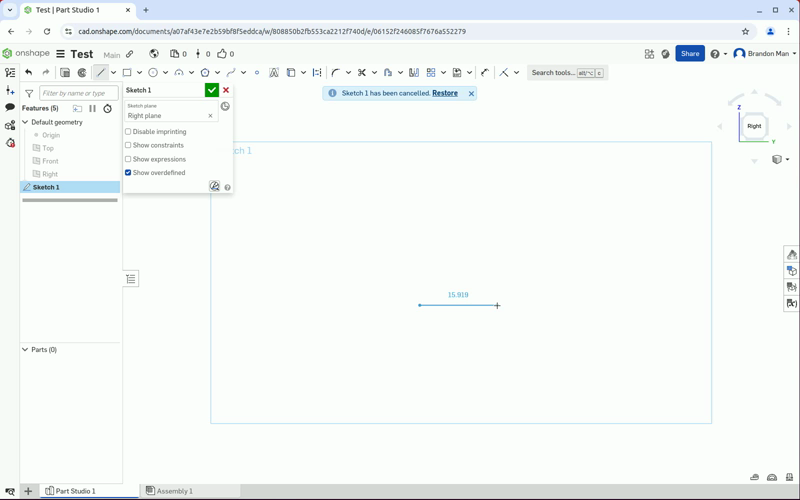
click(497, 305)
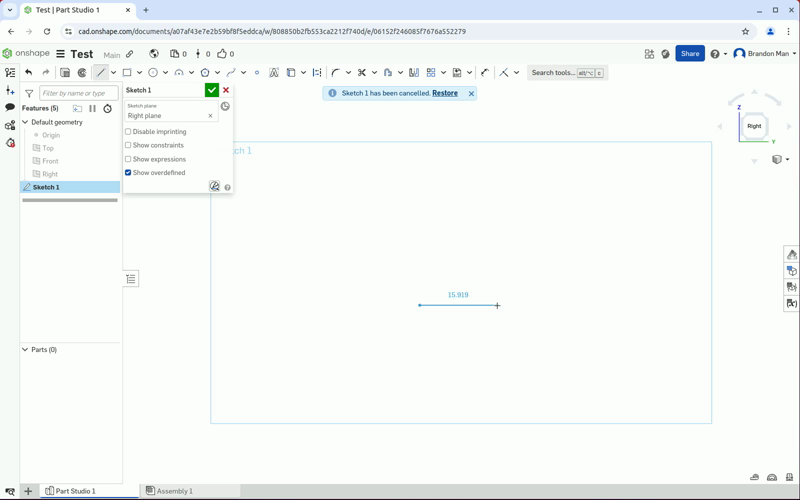
key_up(shift)
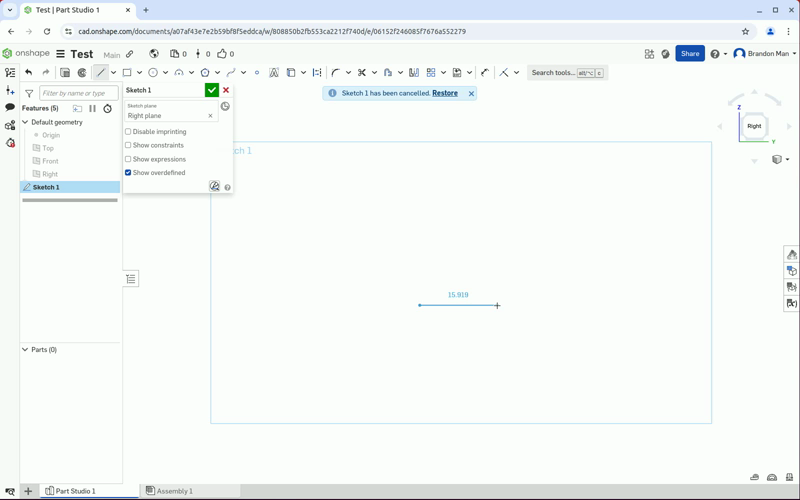
key_down(shift)
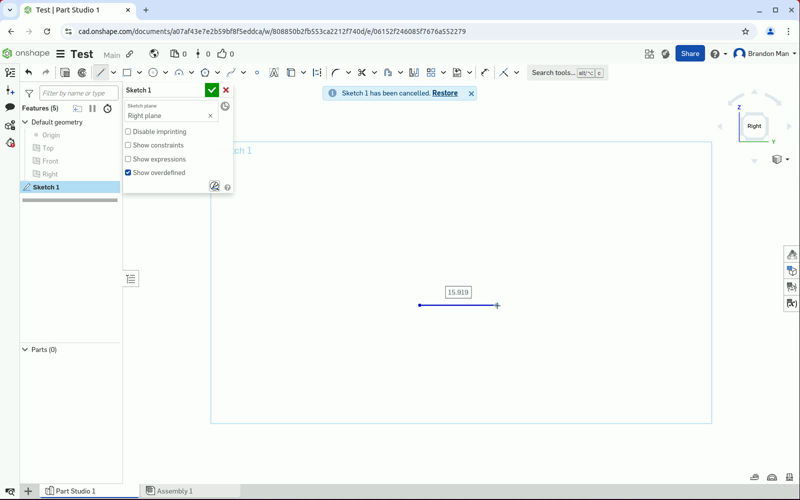
mouse_move(497, 232)
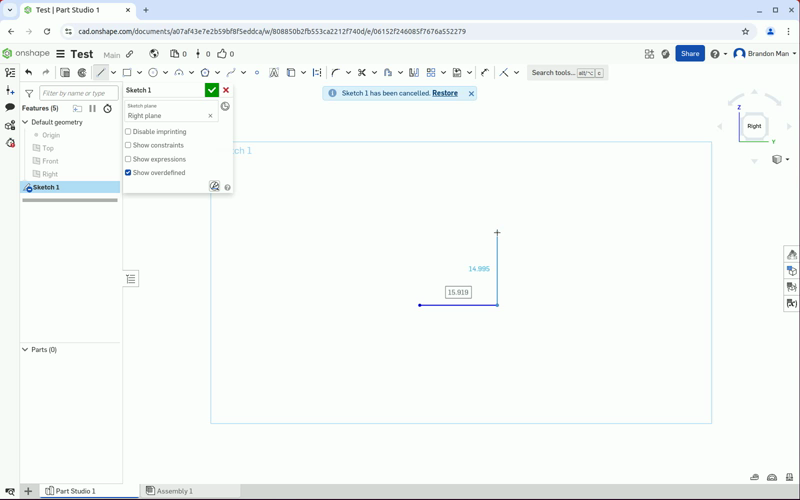
click(497, 232)
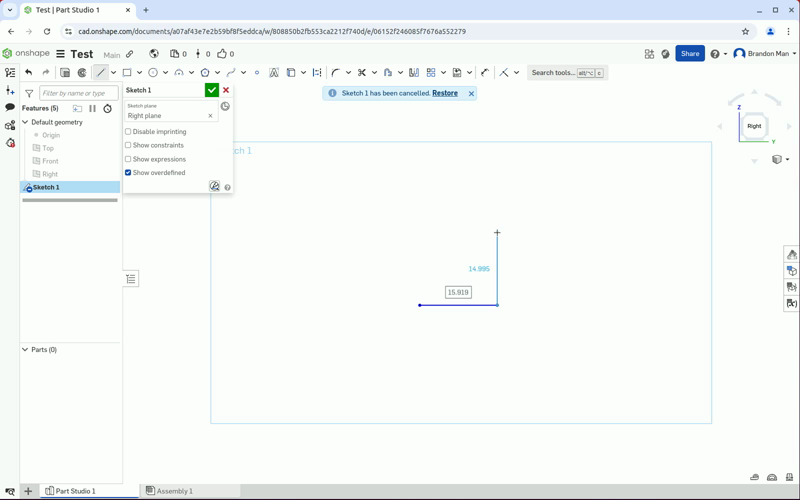
key_up(shift)
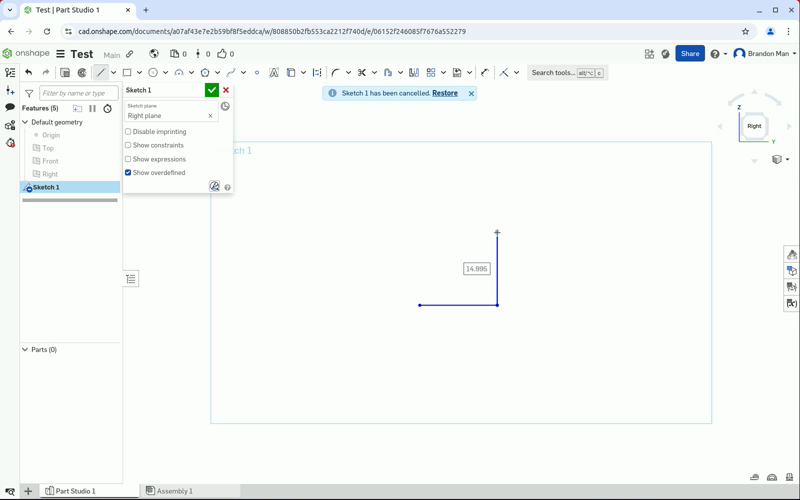
key_down(shift)
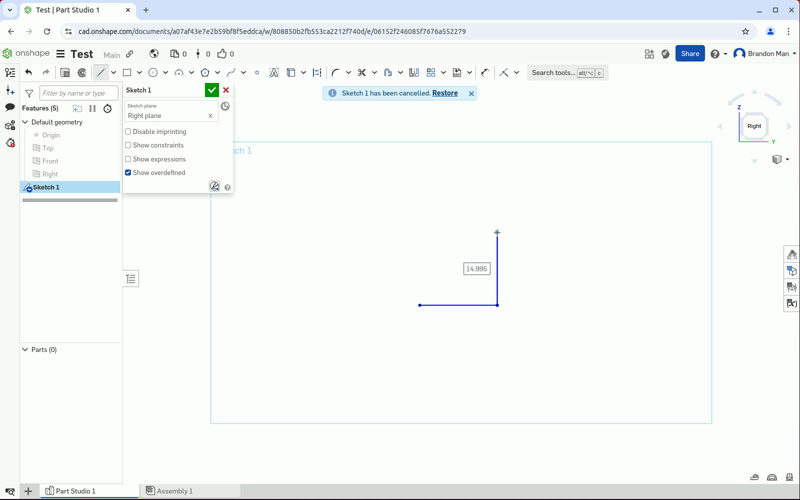
mouse_move(527, 232)
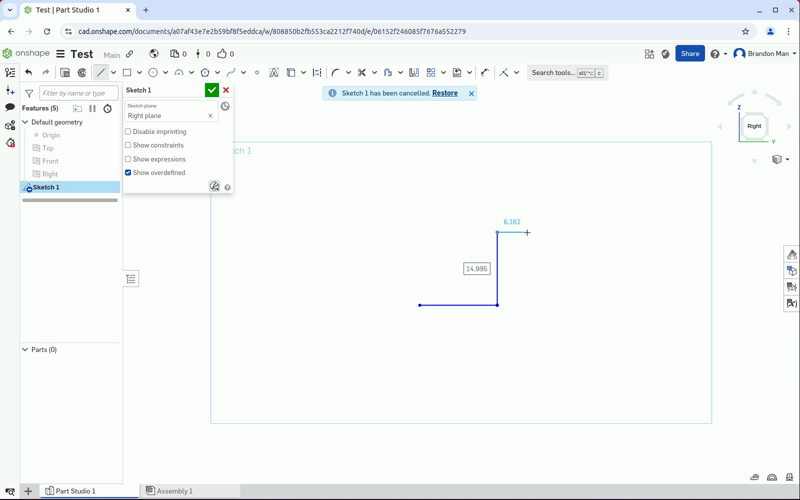
mouse_move(492, 232)
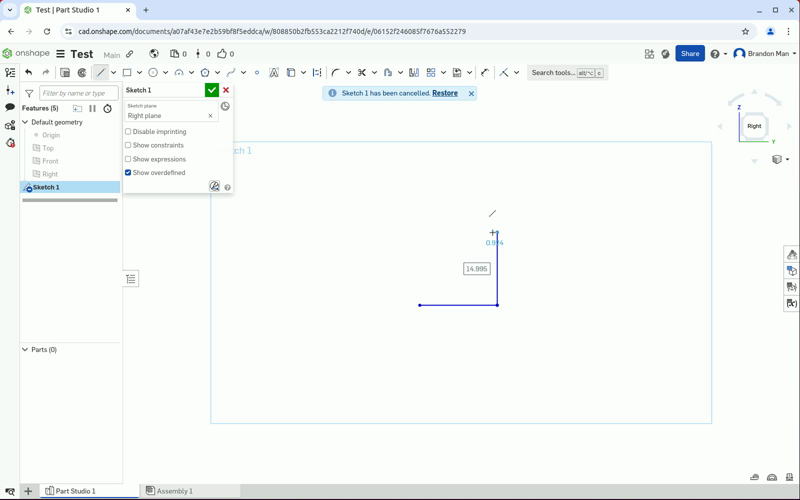
scroll(6)
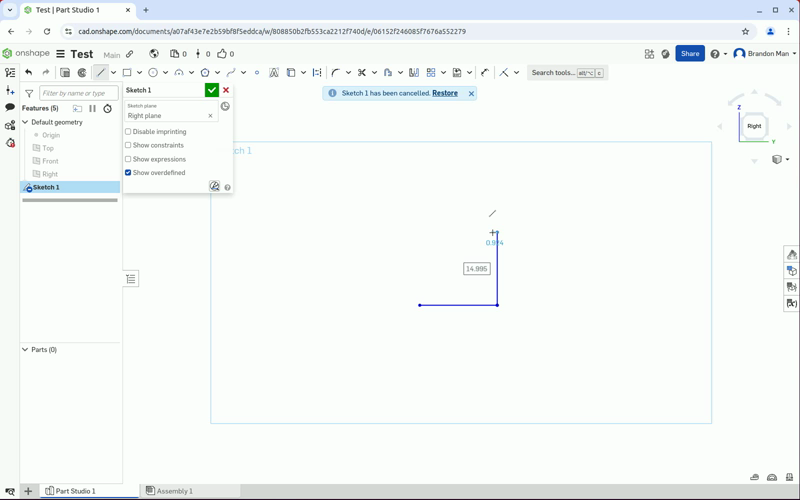
scroll(6)
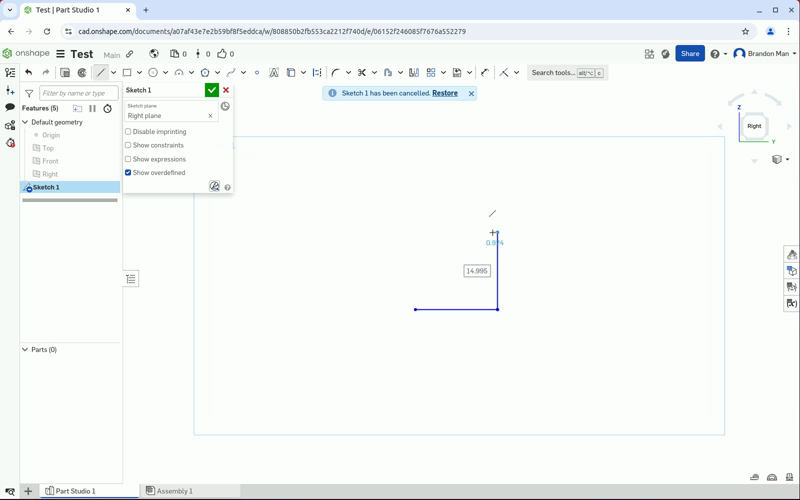
scroll(6)
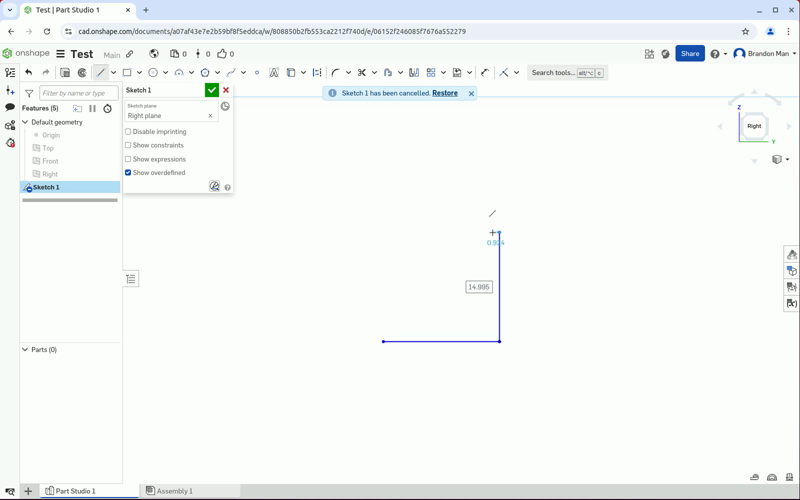
scroll(6)
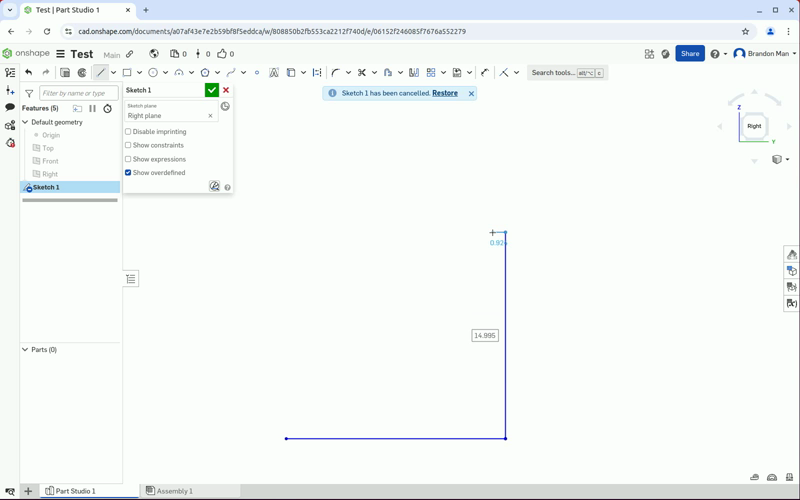
scroll(6)
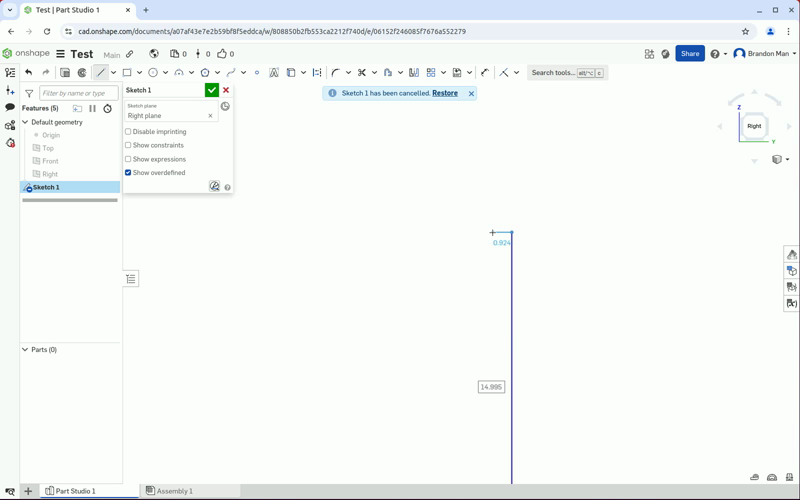
scroll(6)
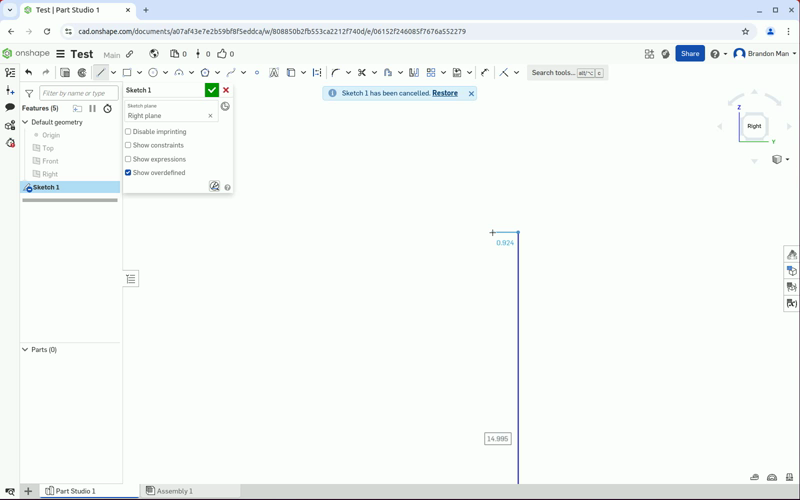
scroll(6)
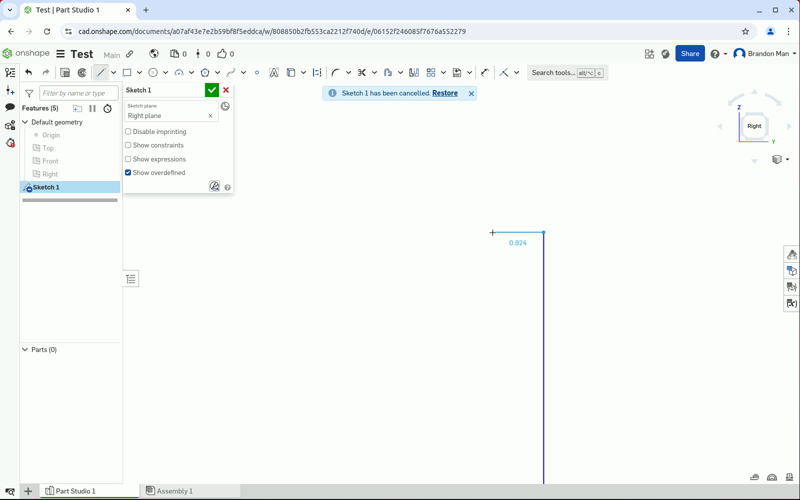
click(492, 232)
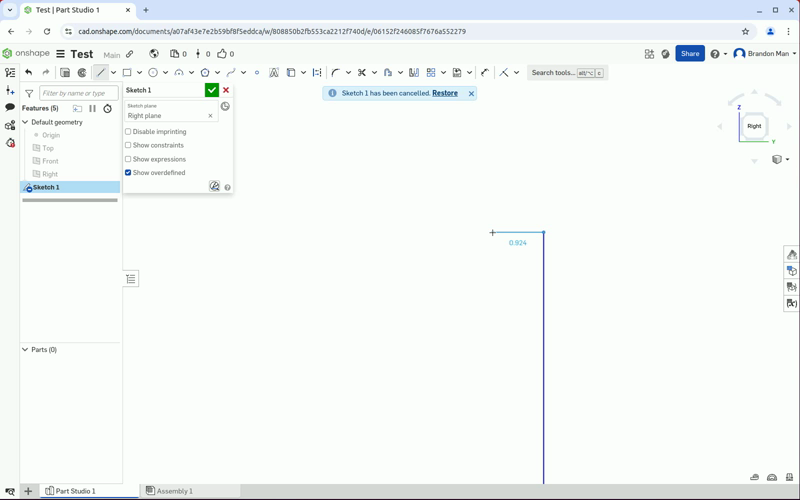
scroll(-6)
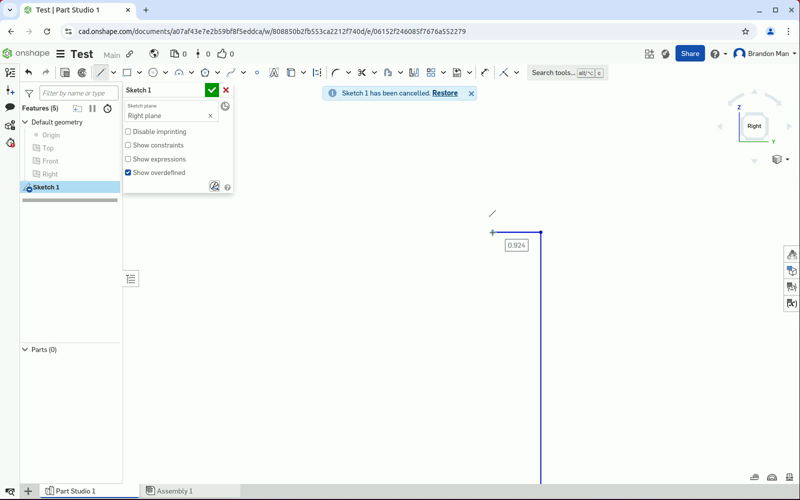
scroll(-6)
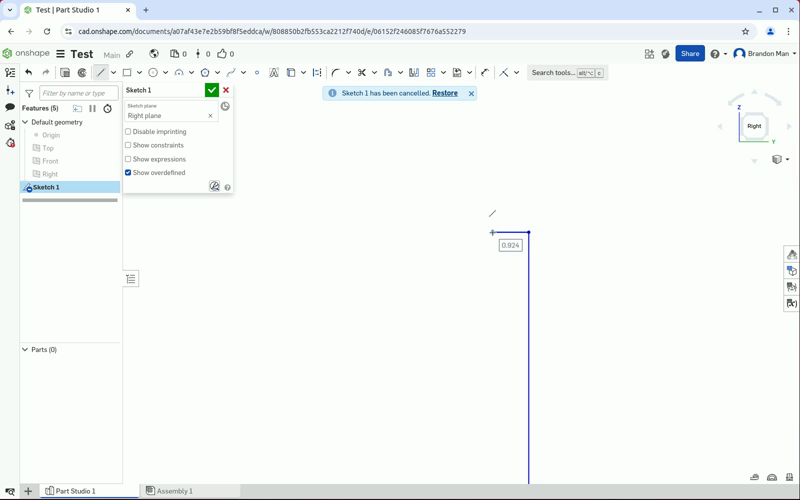
scroll(-6)
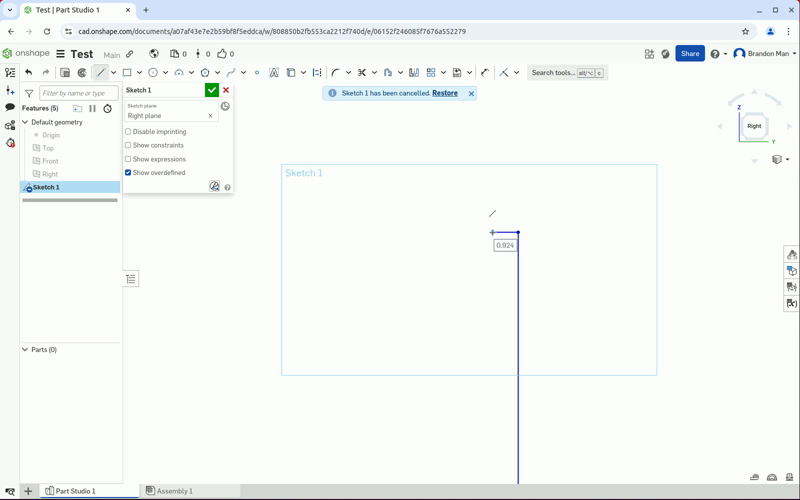
scroll(-6)
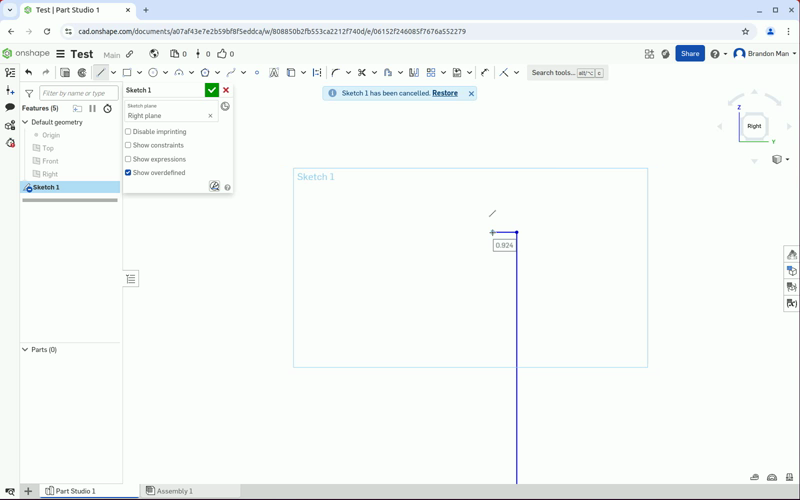
scroll(-6)
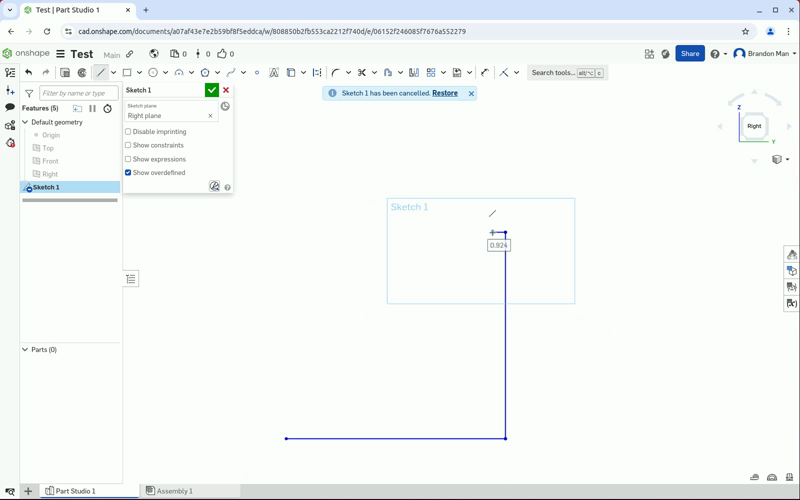
scroll(-6)
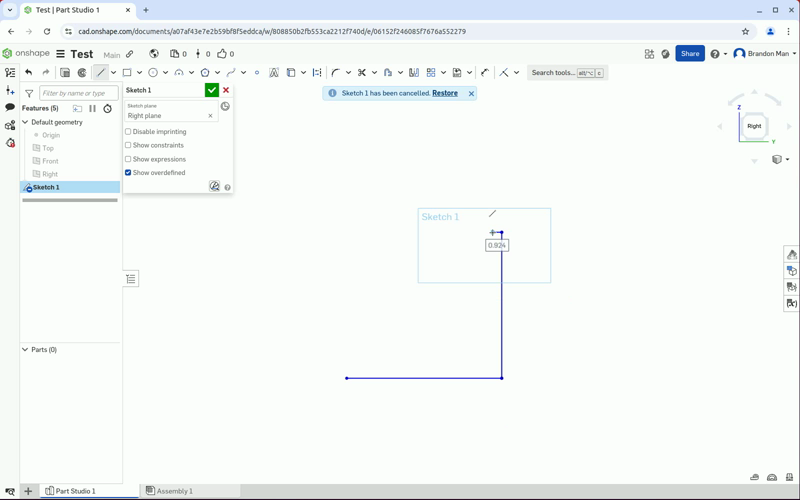
scroll(-6)
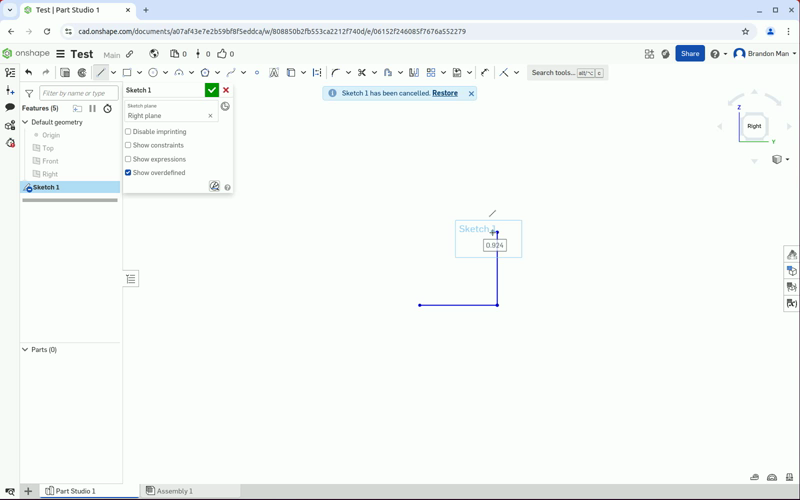
key_up(shift)
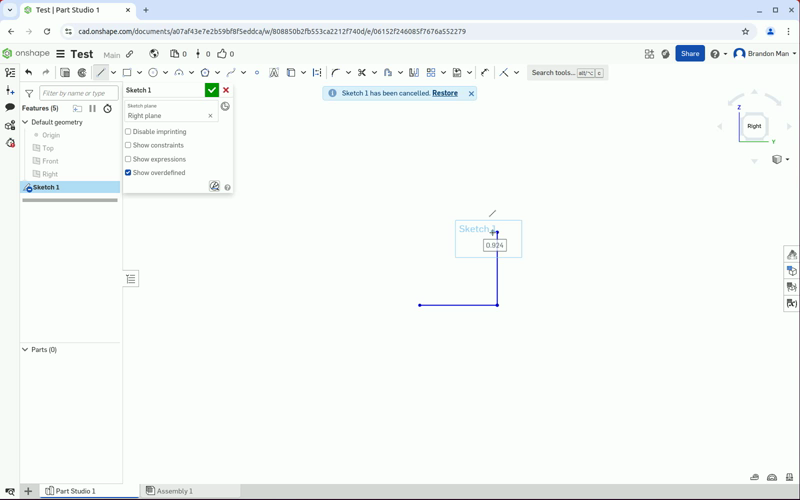
key_down(shift)
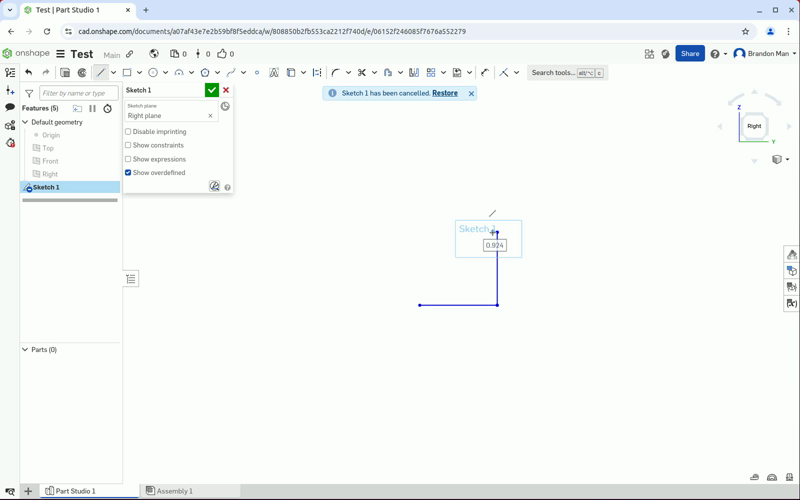
mouse_move(522, 232)
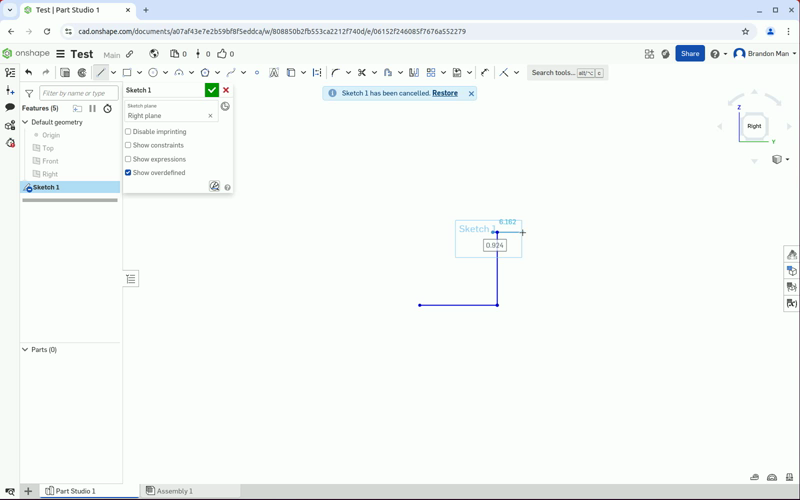
mouse_move(486, 238)
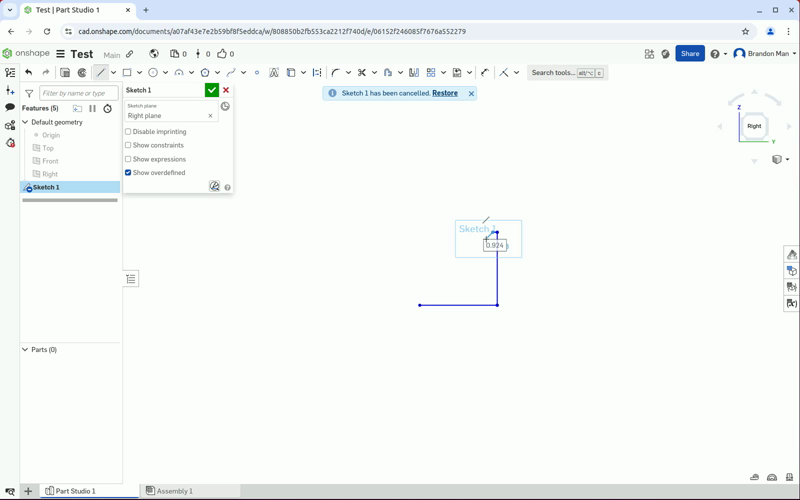
click(486, 238)
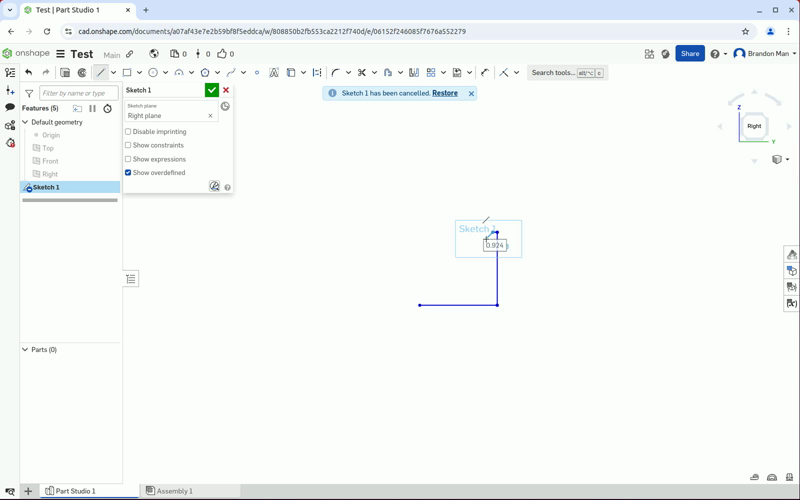
key_up(shift)
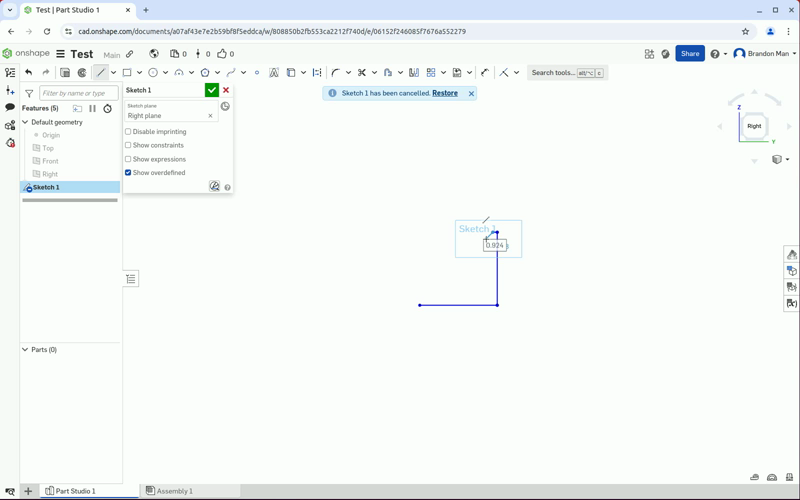
key_down(shift)
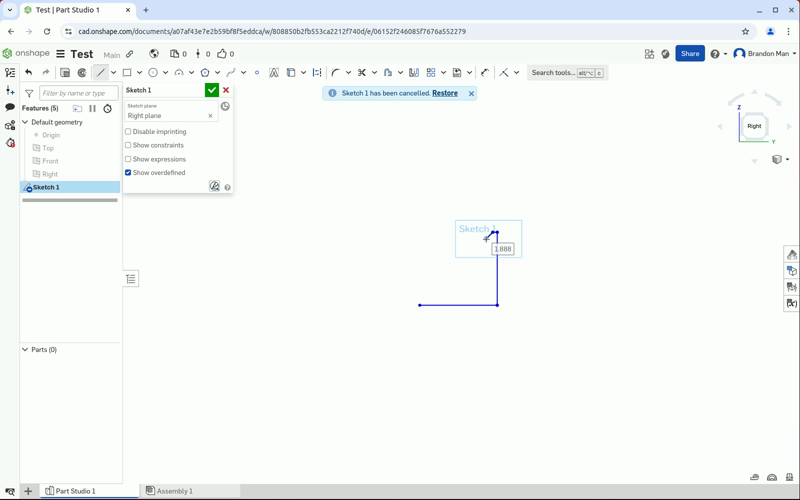
mouse_move(419, 305)
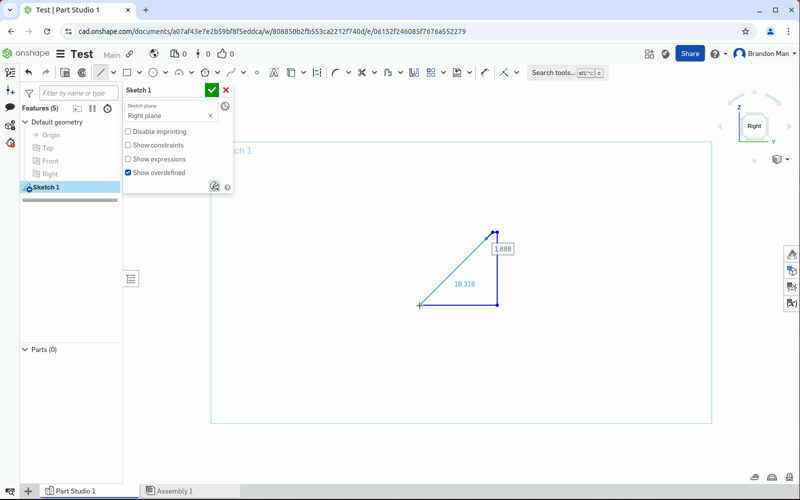
key_up(shift)
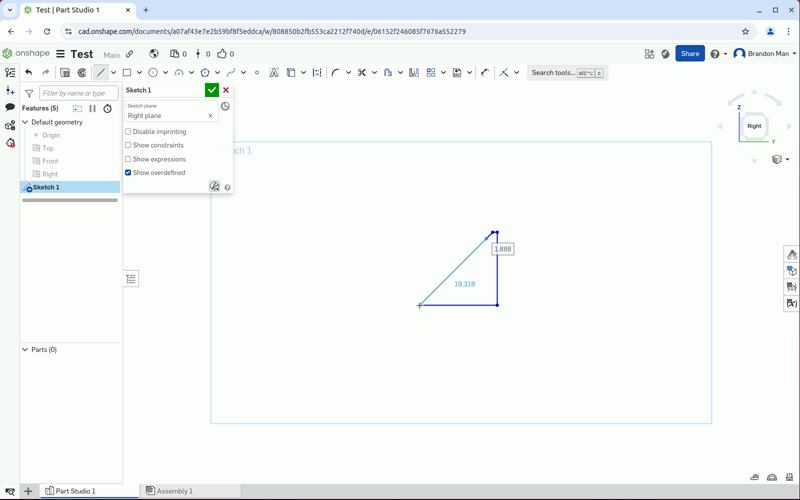
click(419, 305)
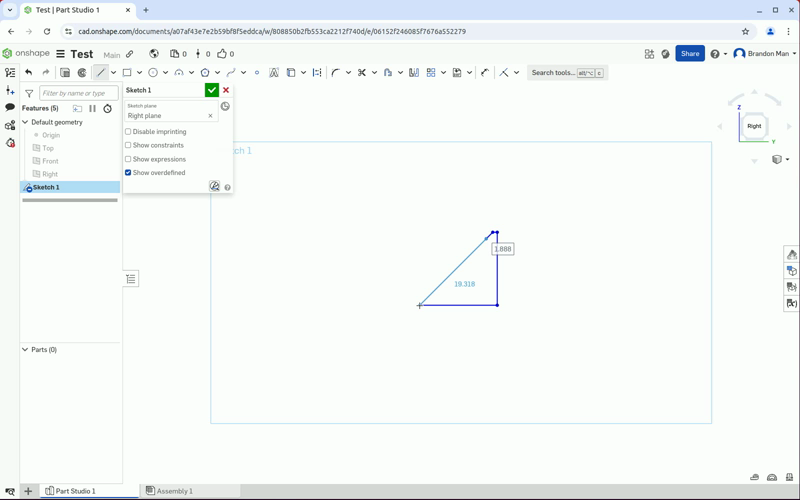
key(esc)
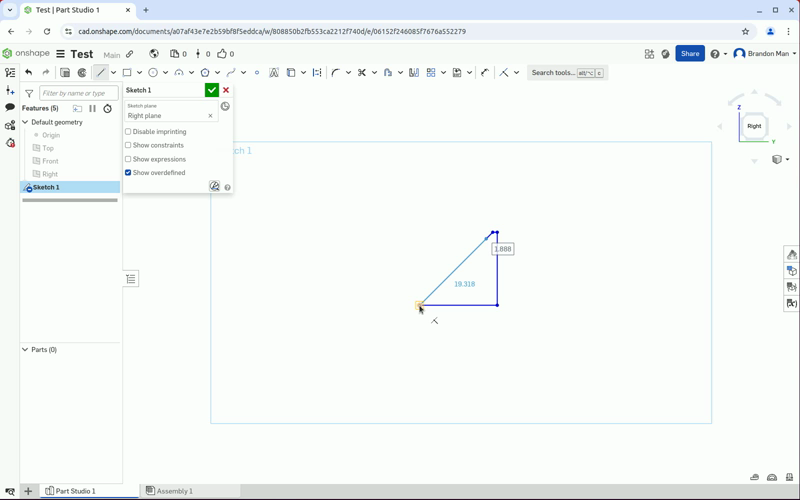
mouse_move(482, 274)
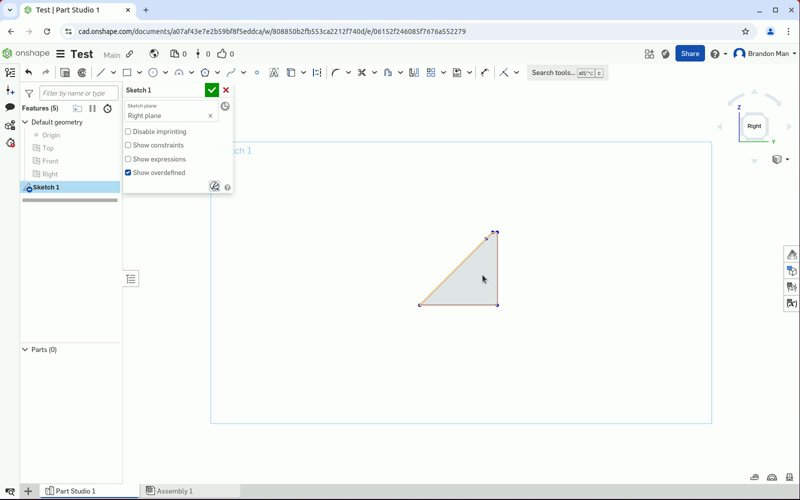
click(482, 274)
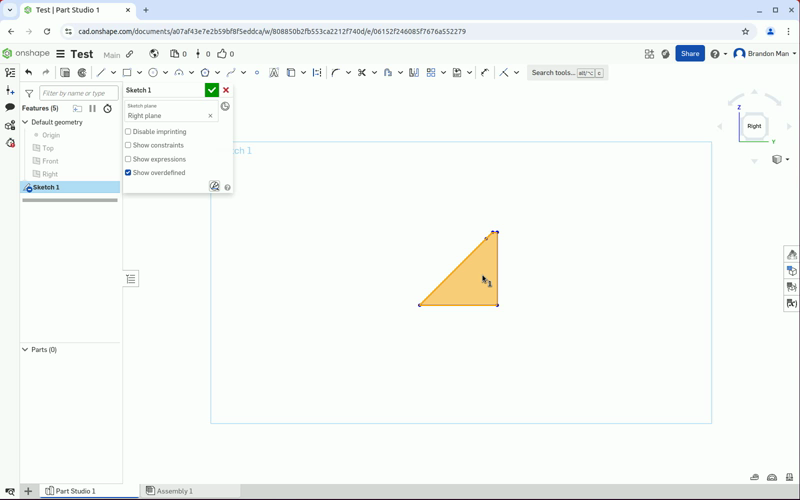
mouse_move(73, 352)
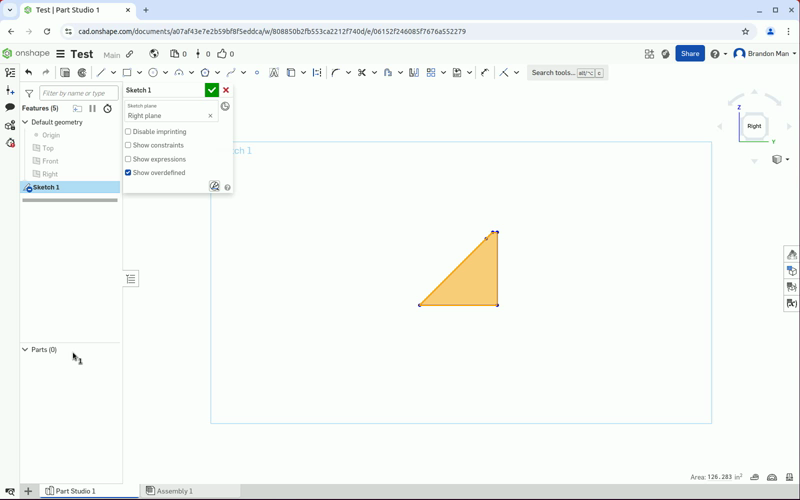
key(shift+y)
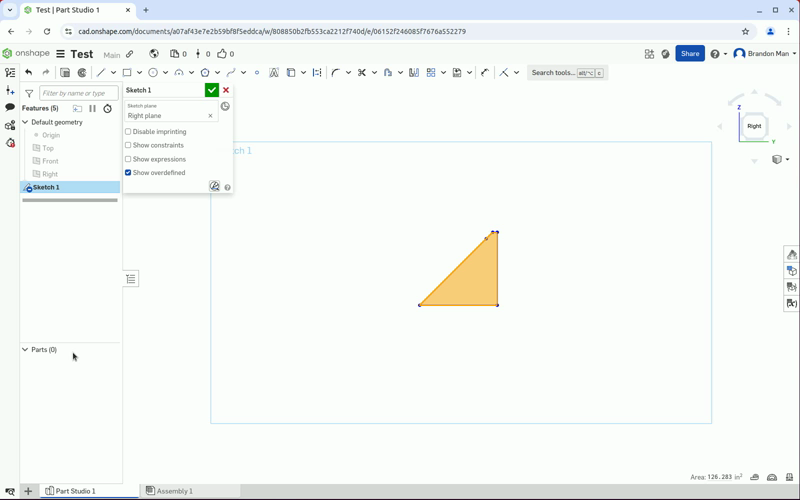
key(shift+e)
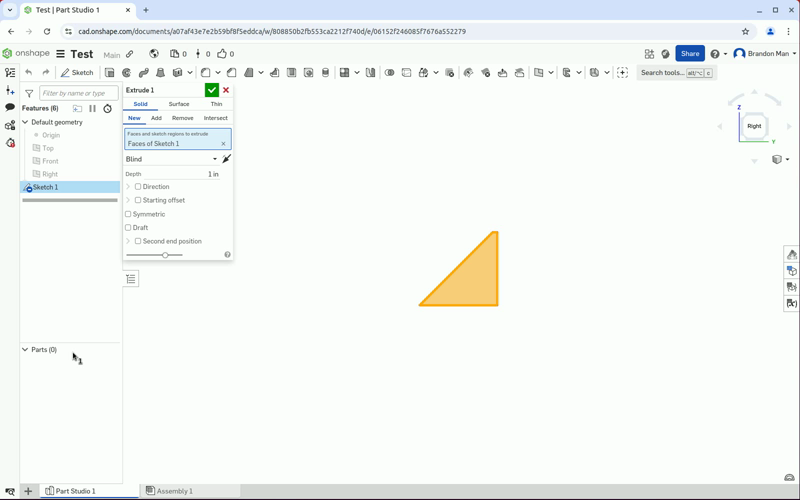
mouse_move(143, 106)
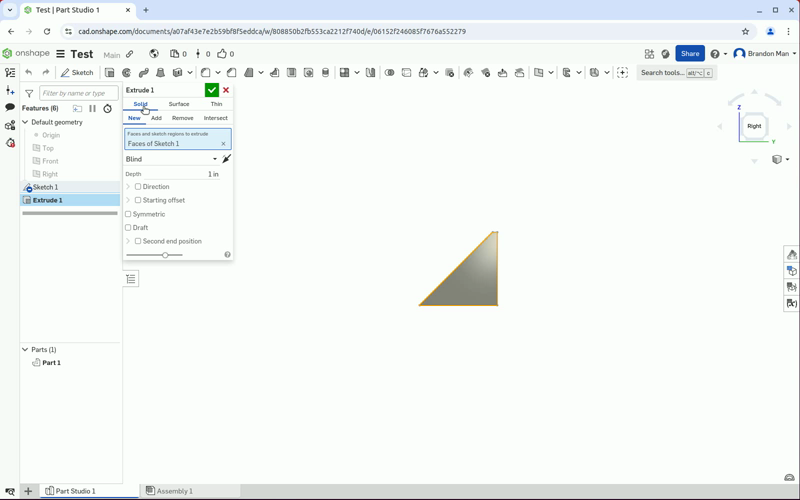
click(143, 106)
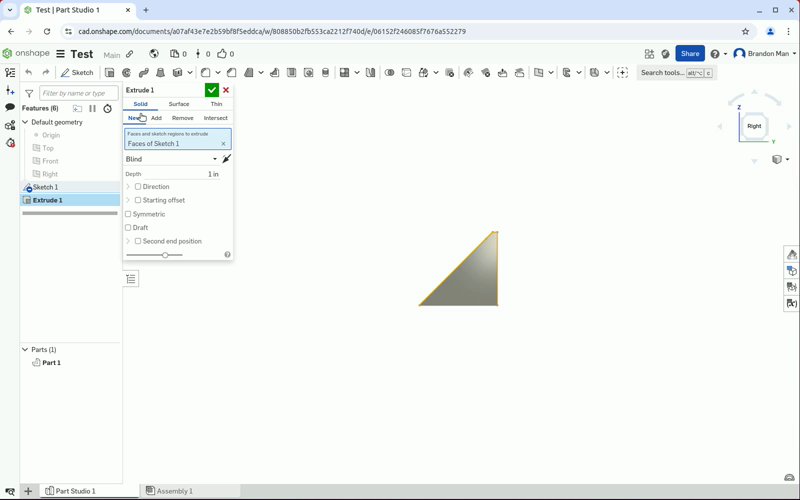
mouse_move(137, 120)
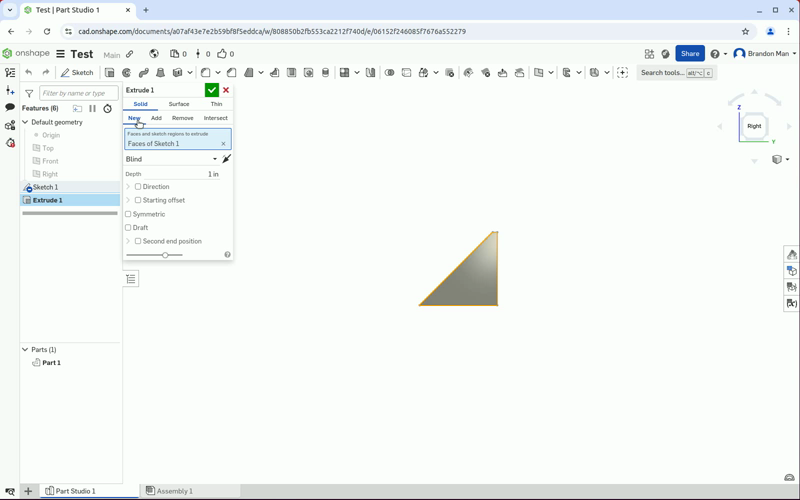
click(137, 120)
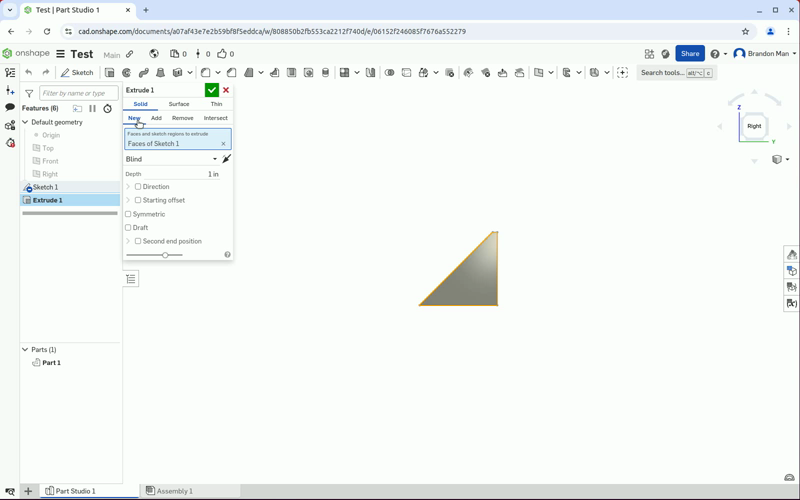
key(tab, 4)
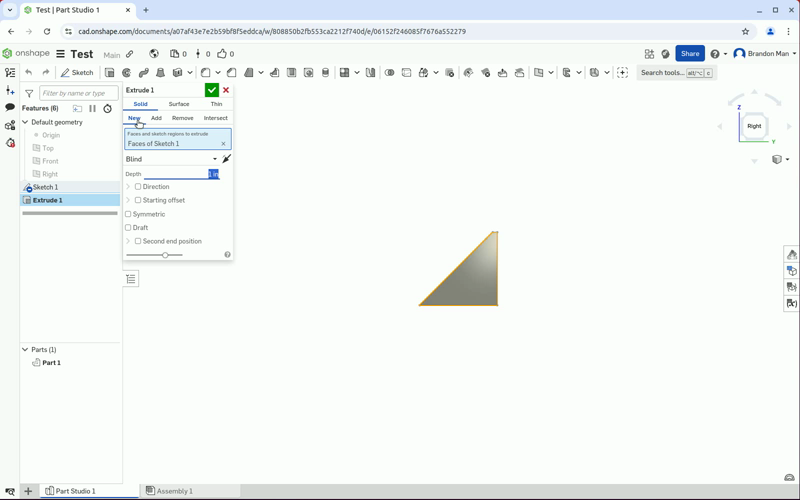
text(0.962)
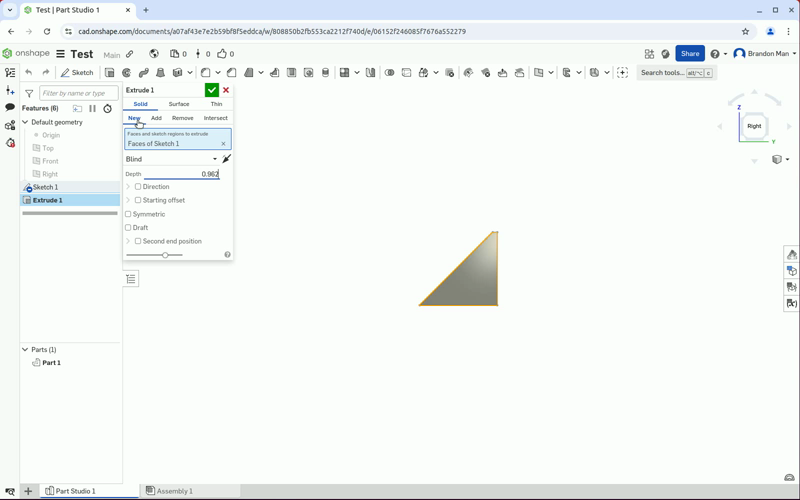
key(tab, 3)
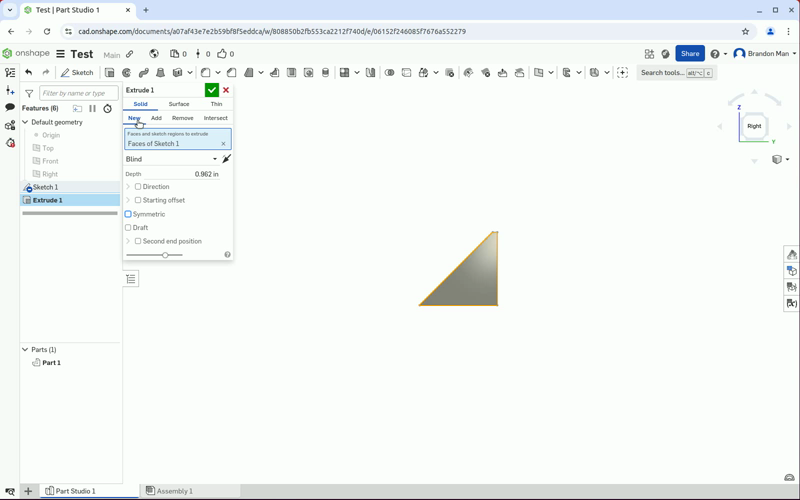
key(space)
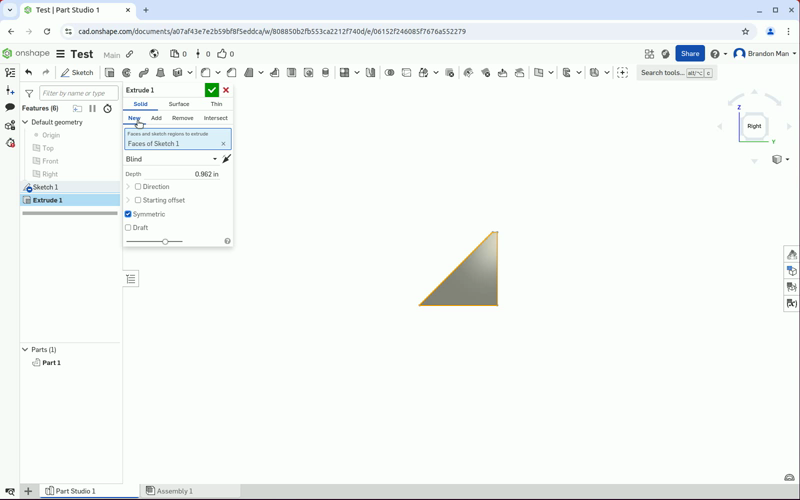
key(enter)
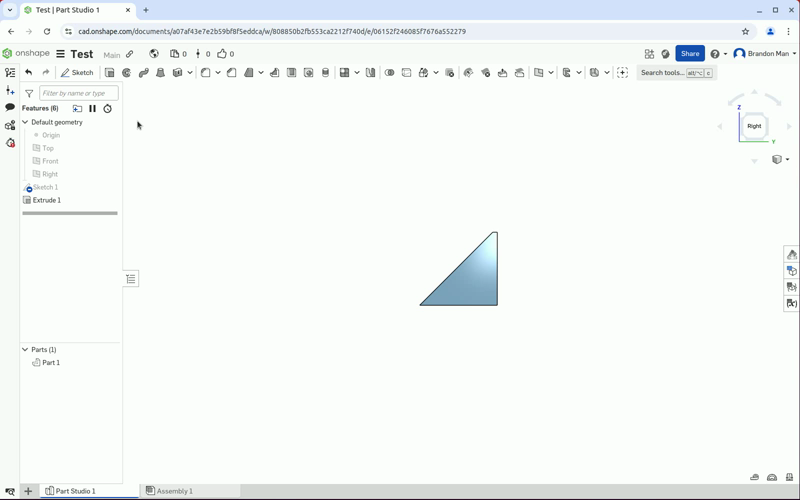
key(shift+h)
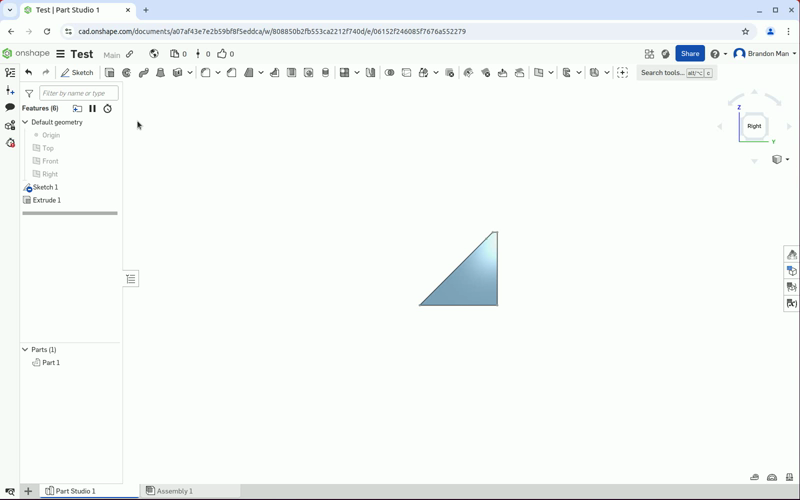
key(shift+h)
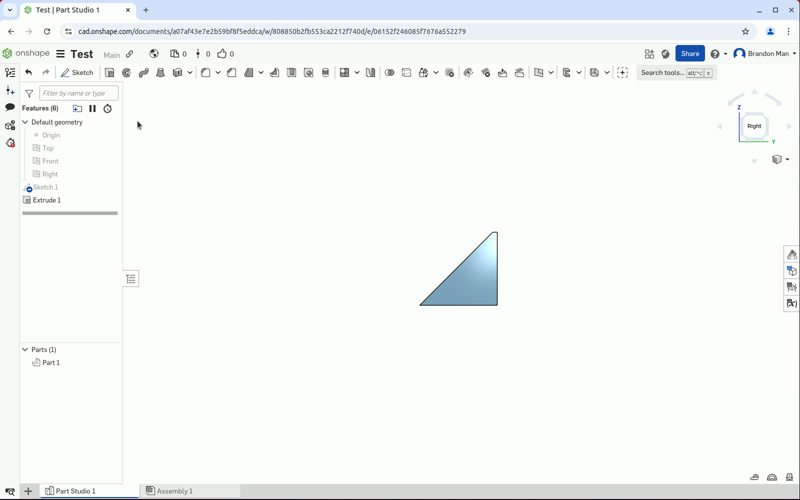
mouse_move(73, 189)
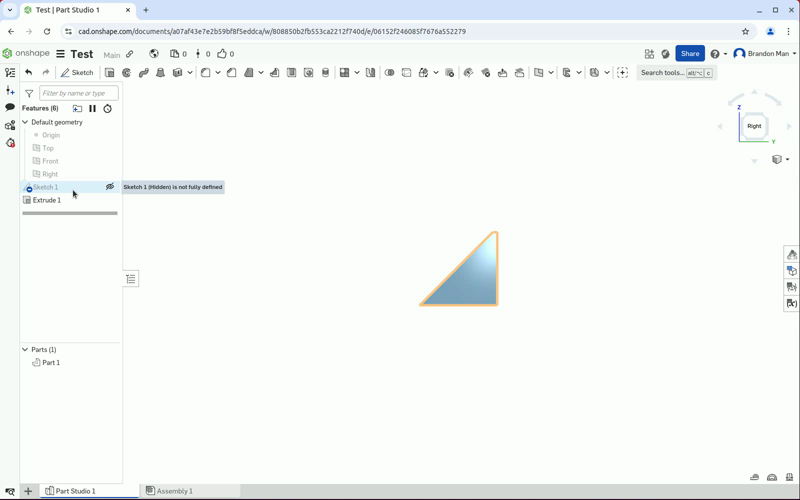
click(73, 189)
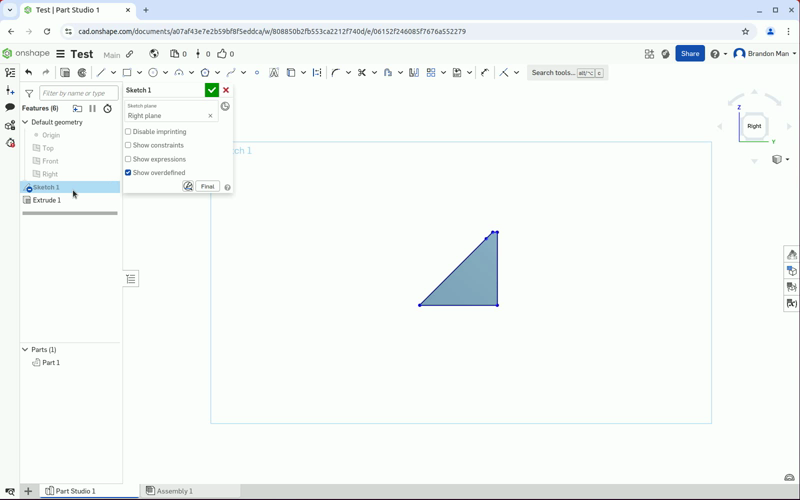
mouse_move(229, 92)
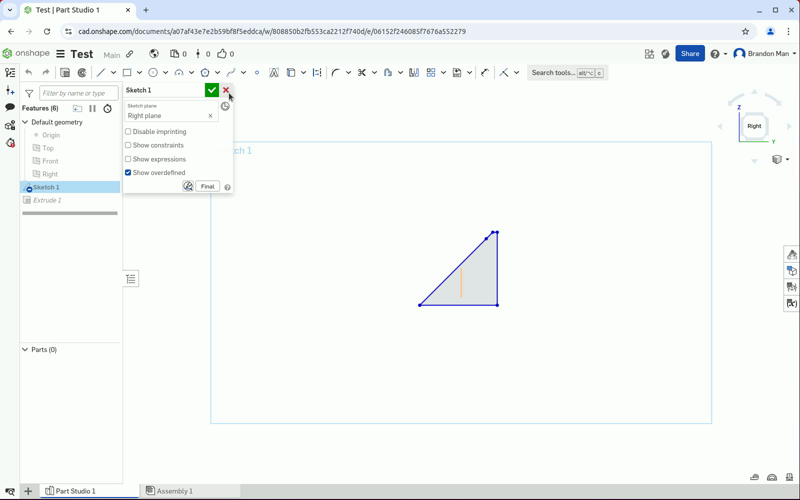
click(229, 92)
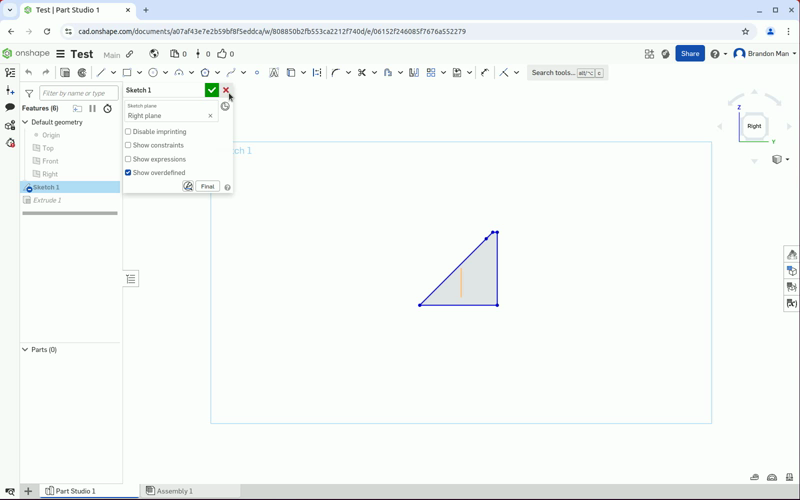
key(shift+s)
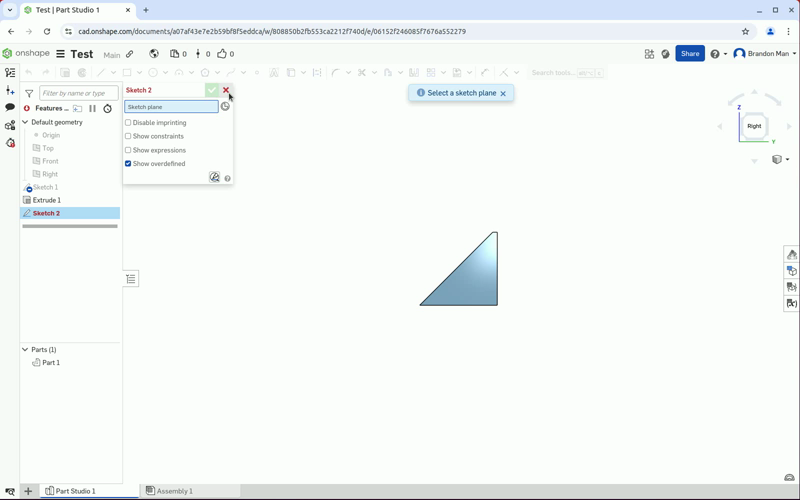
mouse_move(73, 176)
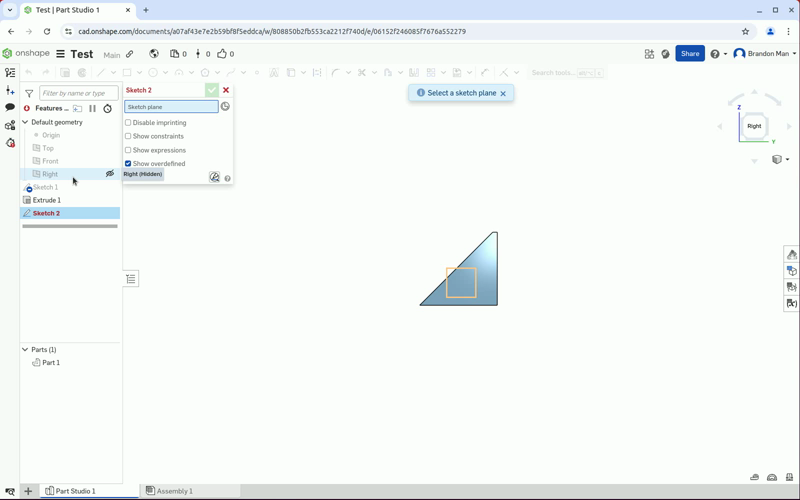
click(73, 176)
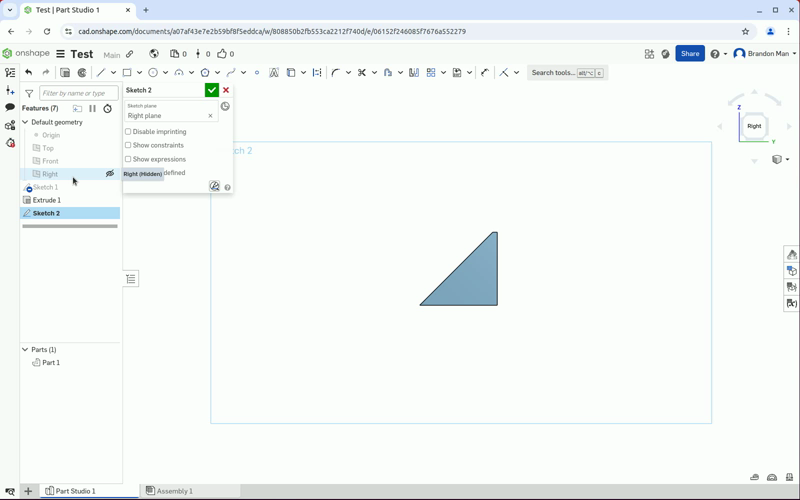
mouse_move(73, 352)
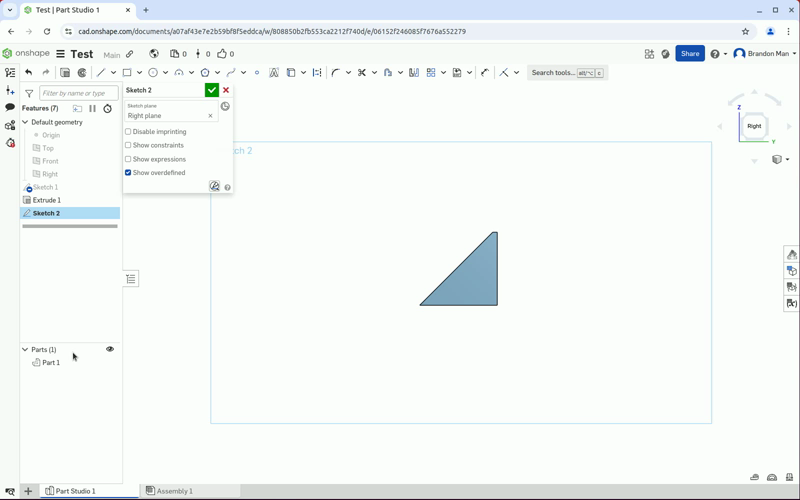
key(y)
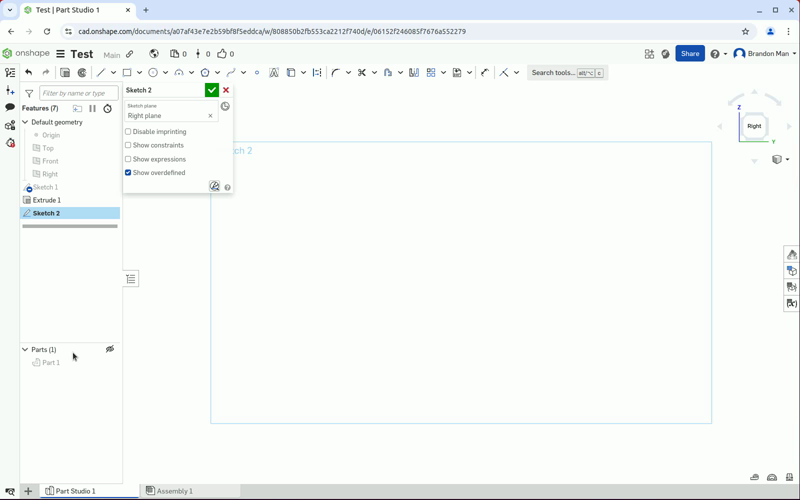
key(l)
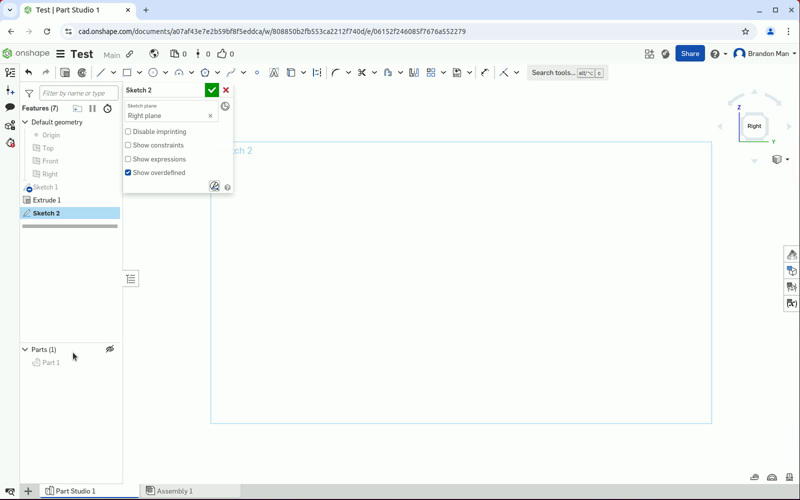
key_down(shift)
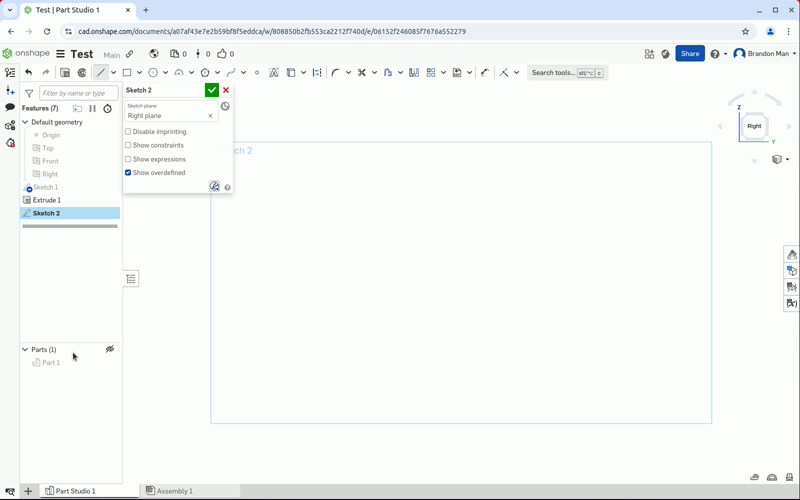
mouse_move(495, 305)
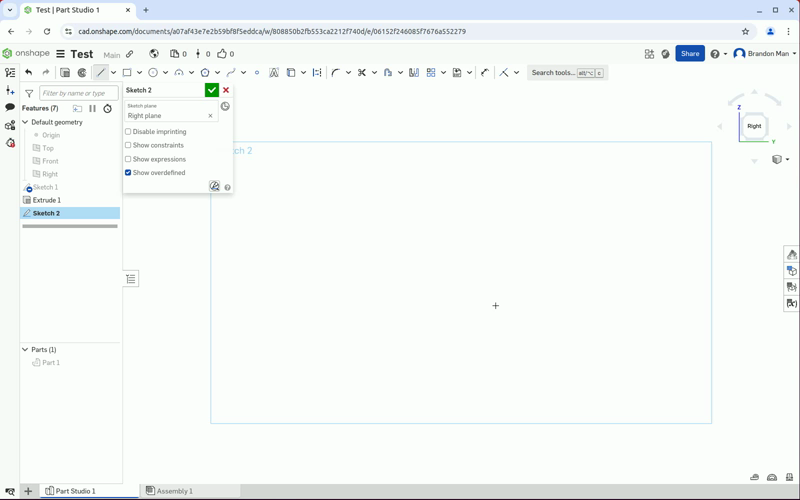
click(495, 305)
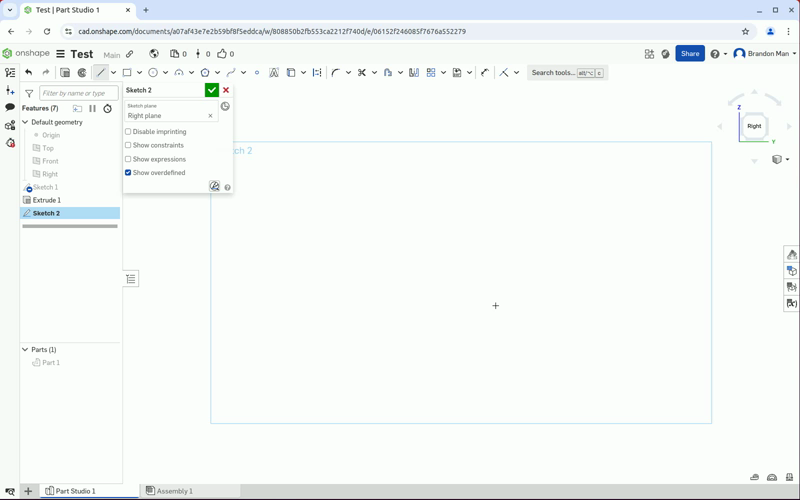
key_up(shift)
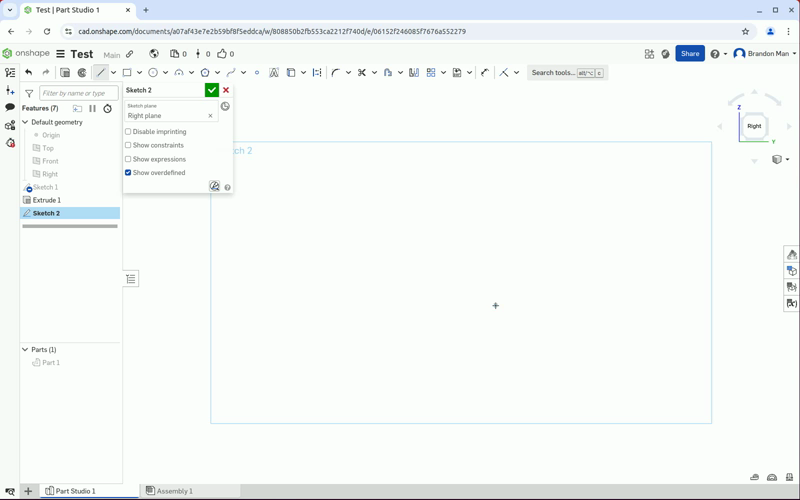
key_down(shift)
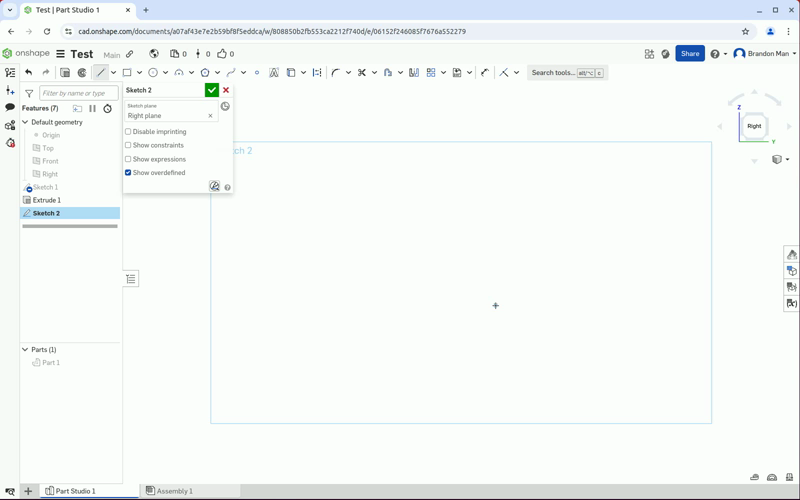
mouse_move(573, 305)
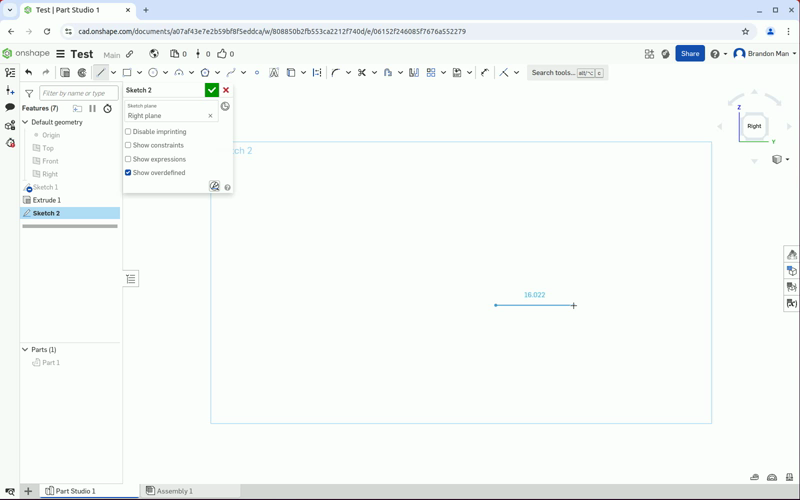
click(573, 305)
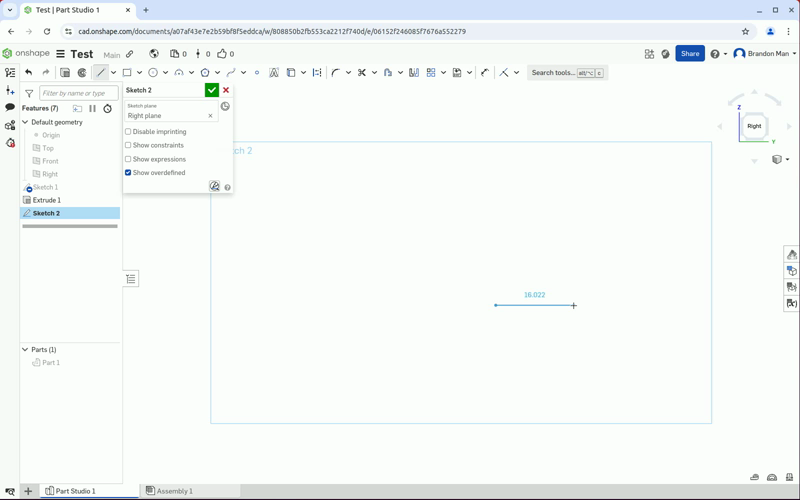
key_up(shift)
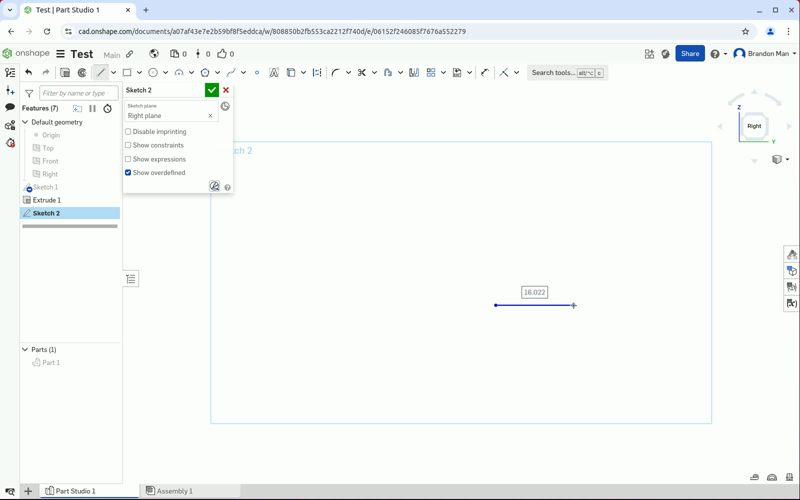
key_down(shift)
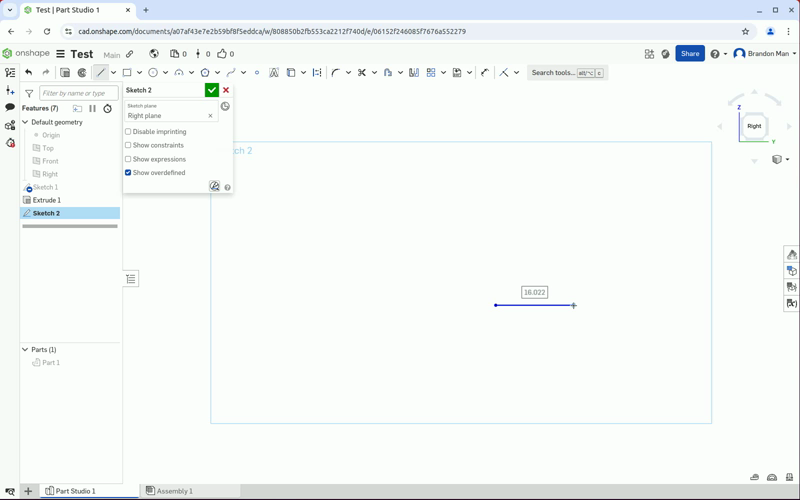
mouse_move(507, 238)
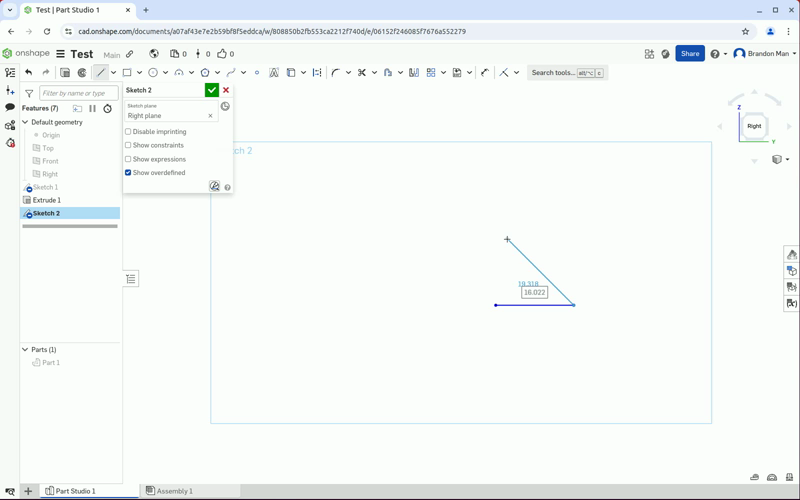
click(507, 238)
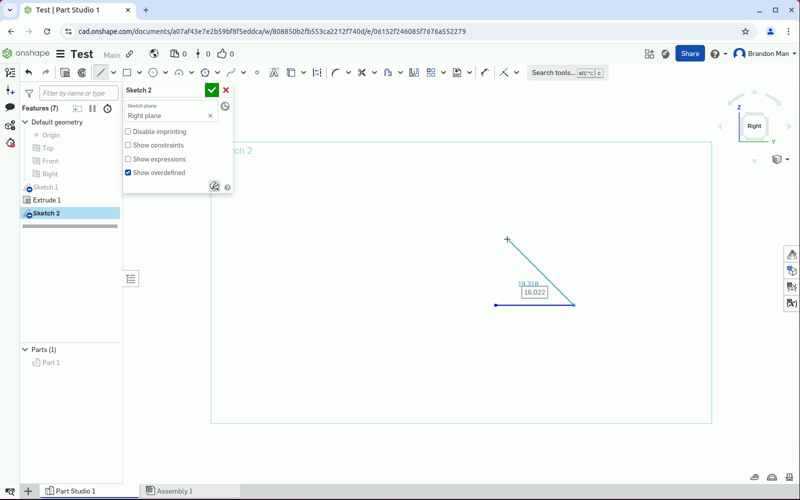
key_up(shift)
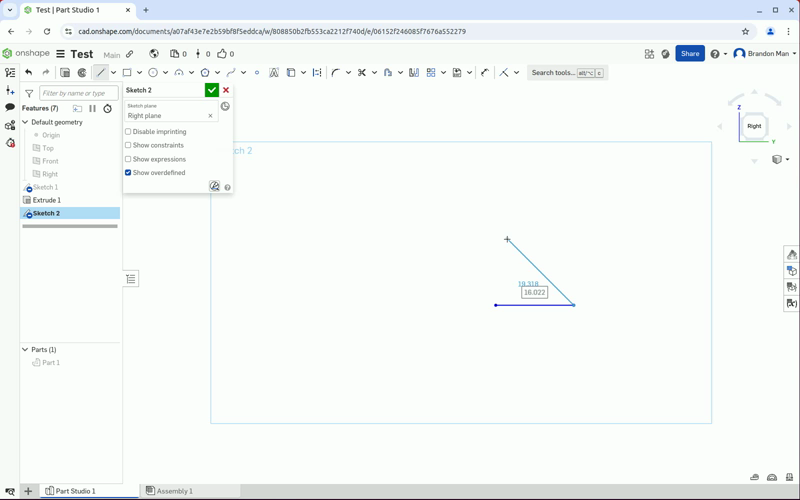
key_down(shift)
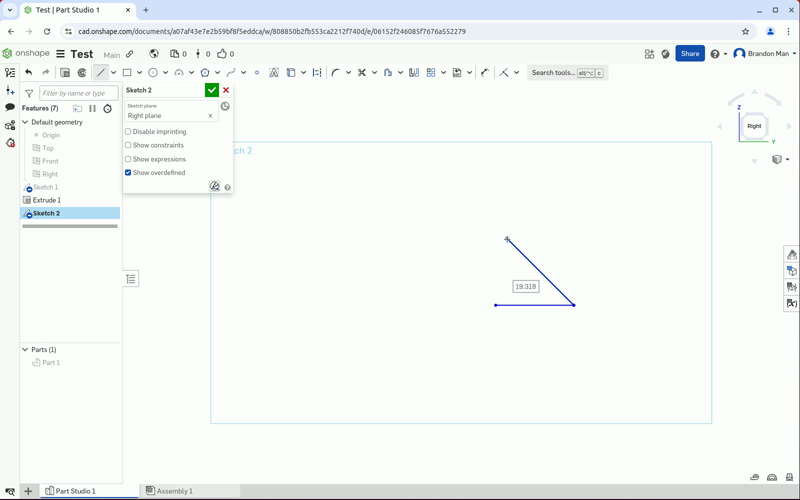
mouse_move(537, 238)
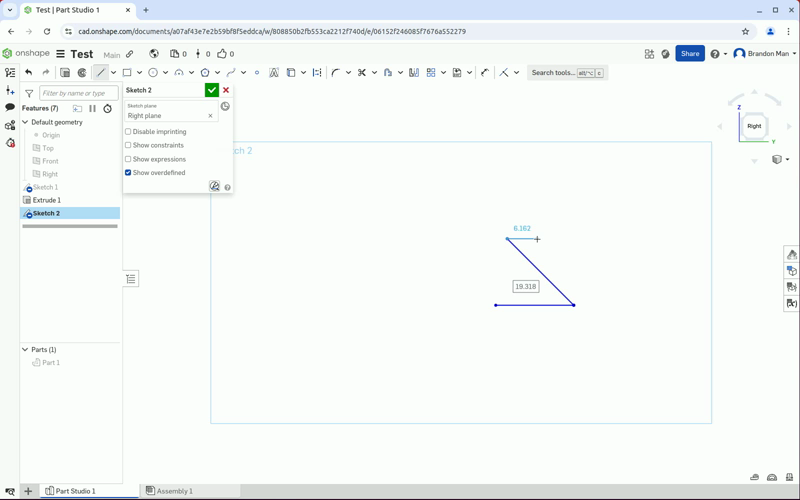
mouse_move(500, 232)
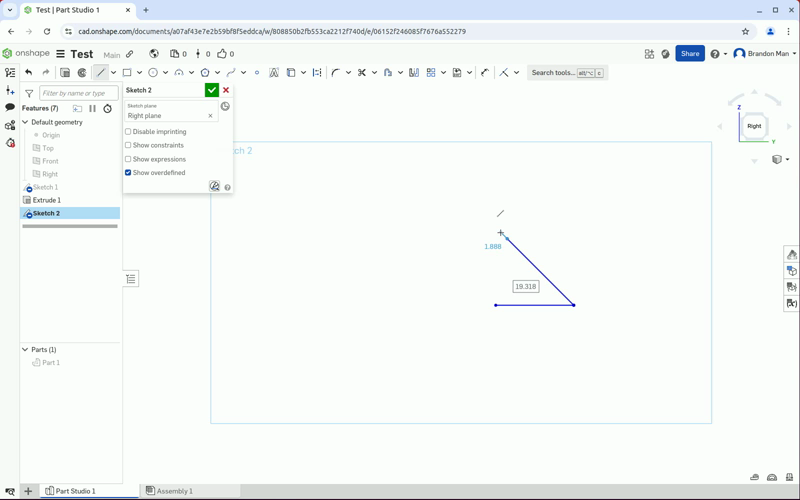
click(500, 232)
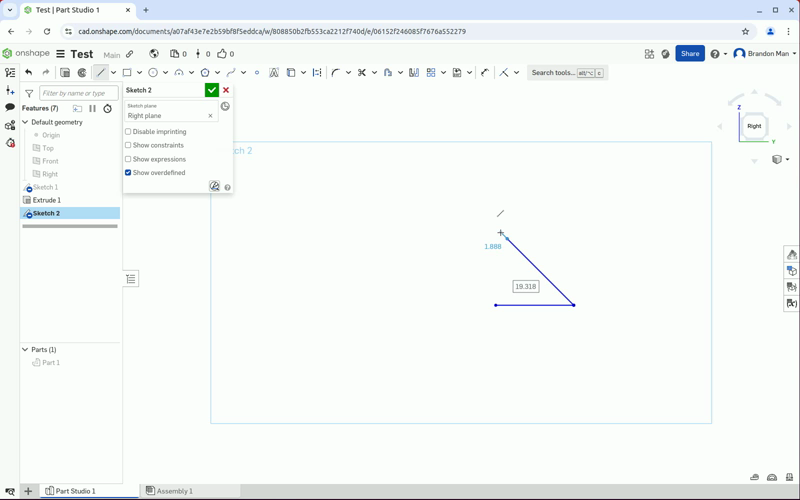
key_up(shift)
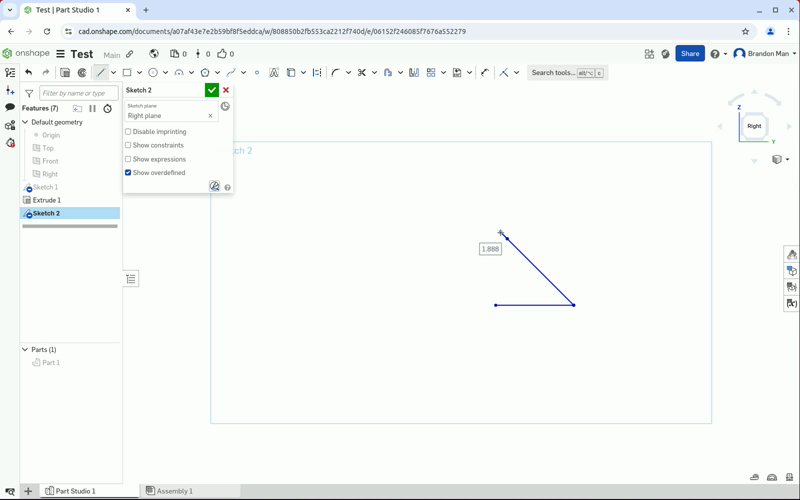
key_down(shift)
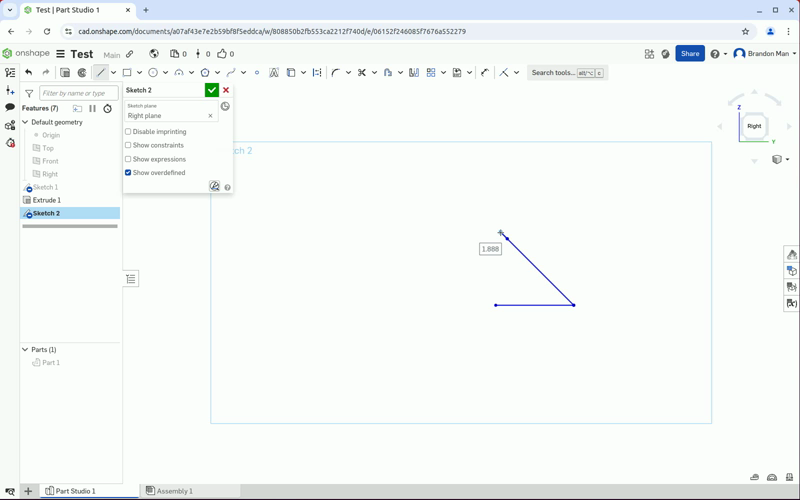
mouse_move(530, 232)
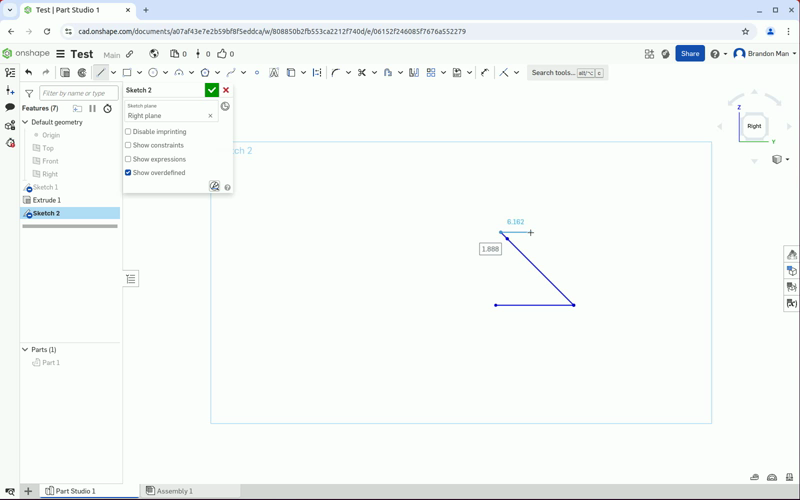
mouse_move(495, 232)
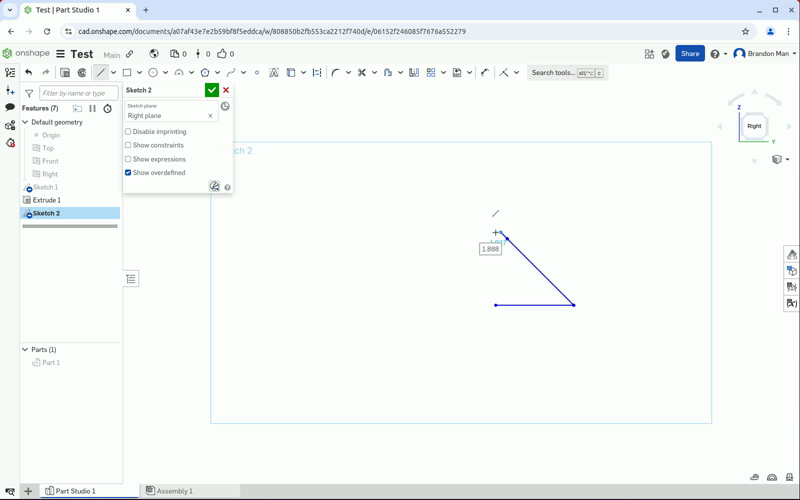
scroll(6)
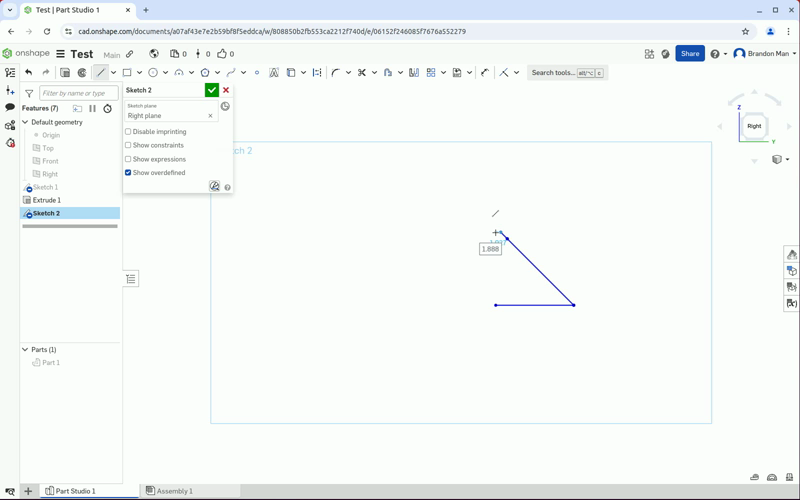
scroll(6)
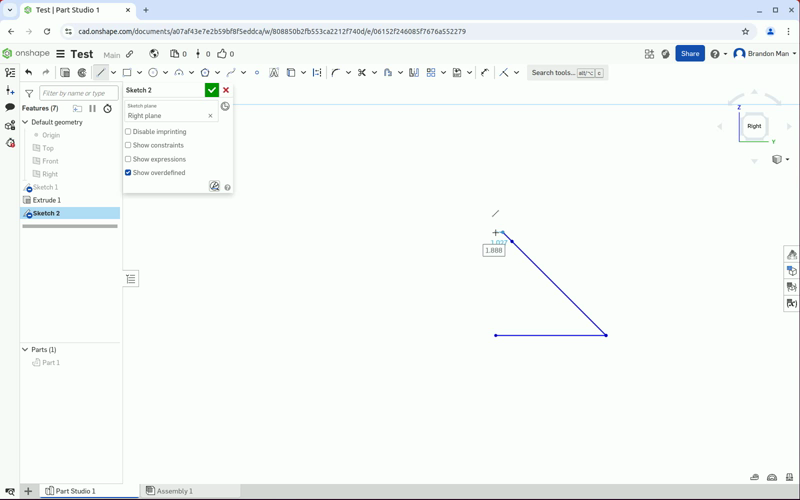
scroll(6)
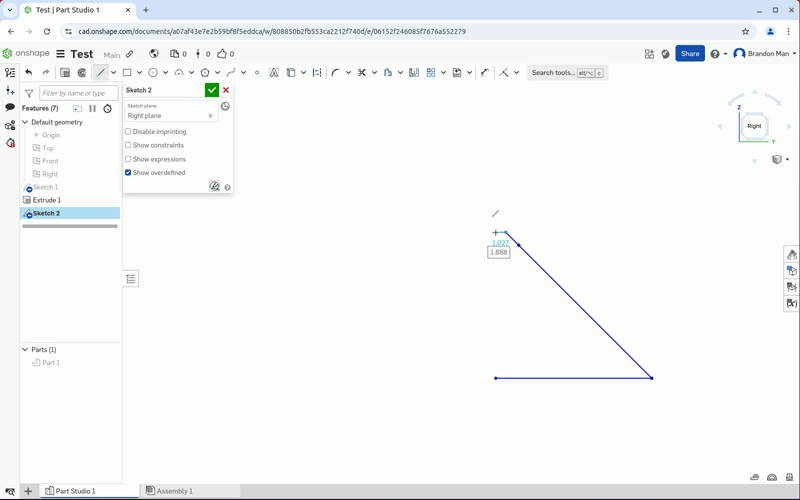
scroll(6)
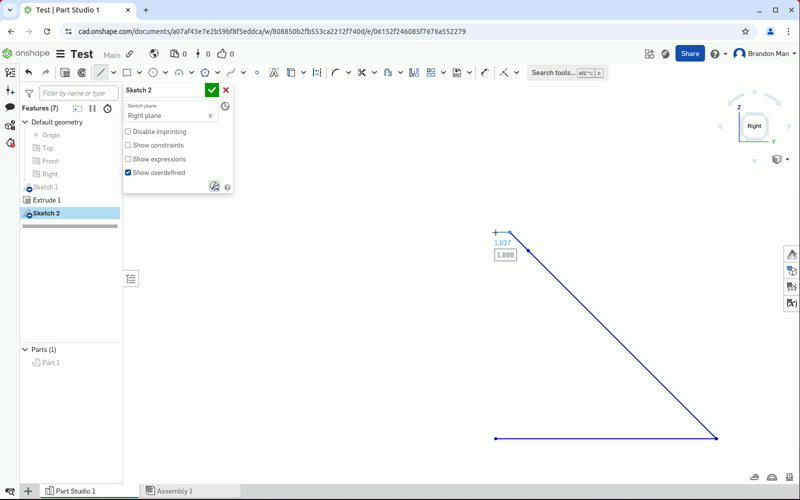
scroll(6)
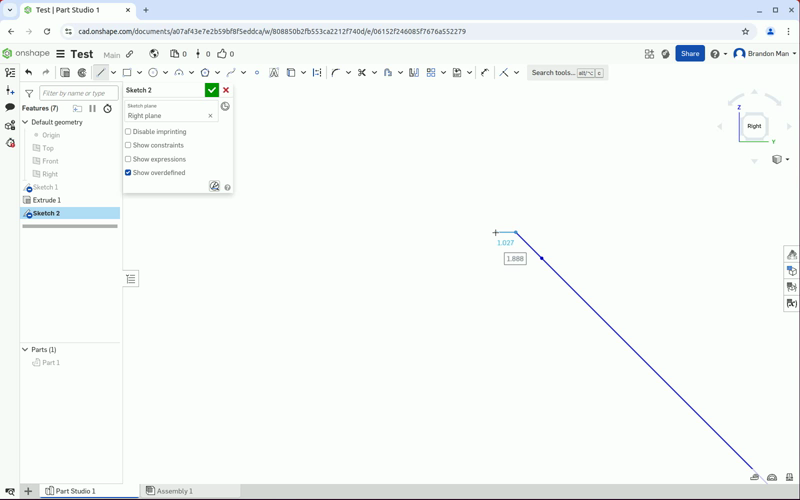
scroll(6)
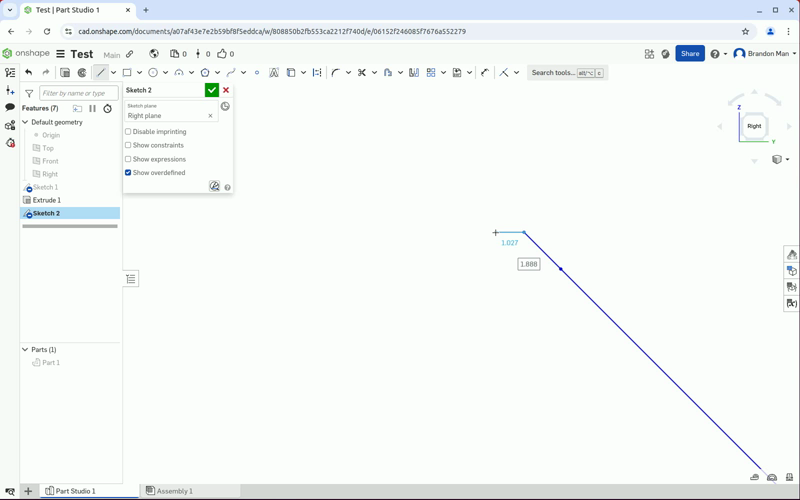
scroll(6)
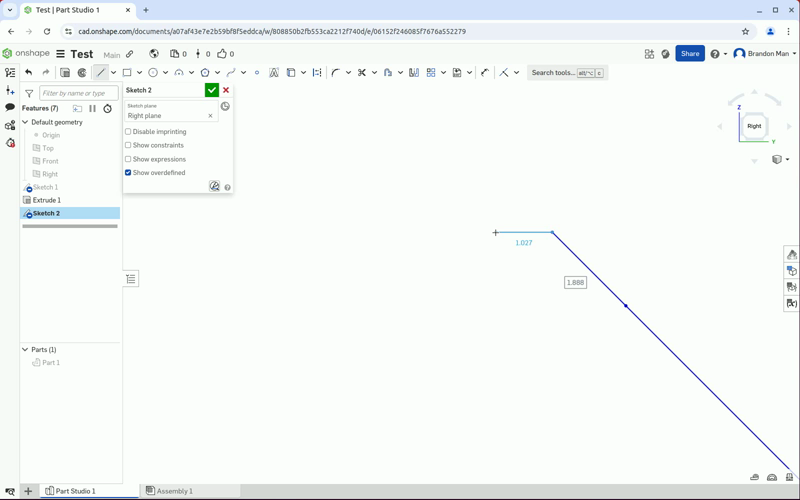
click(495, 232)
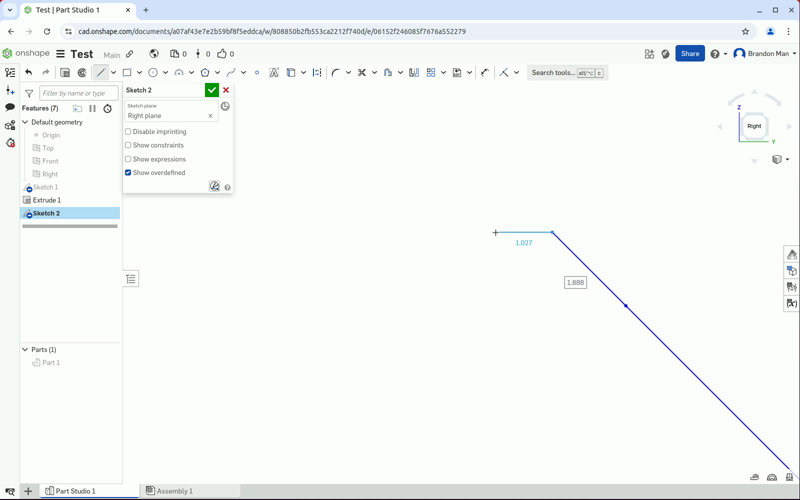
scroll(-6)
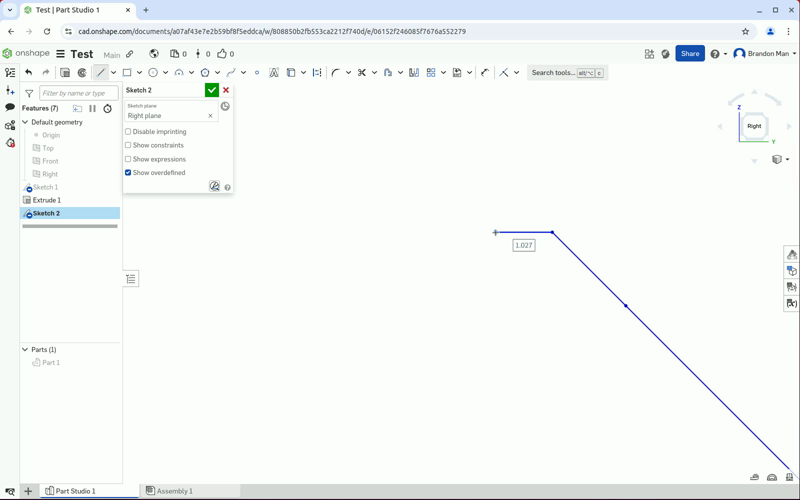
scroll(-6)
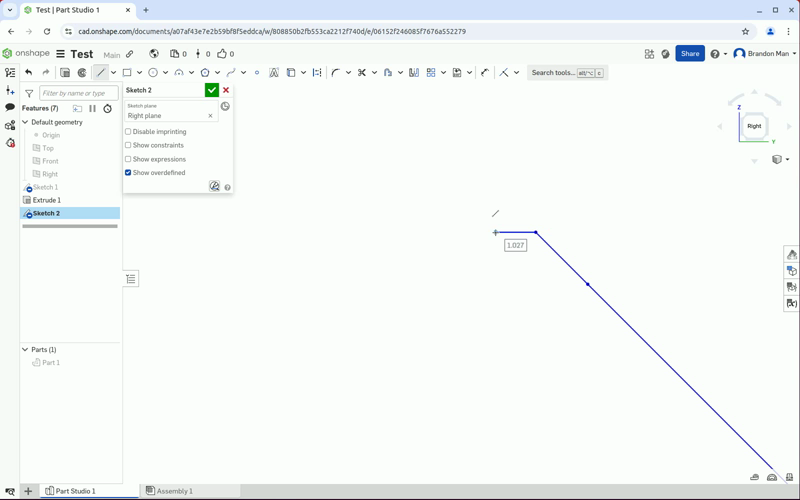
scroll(-6)
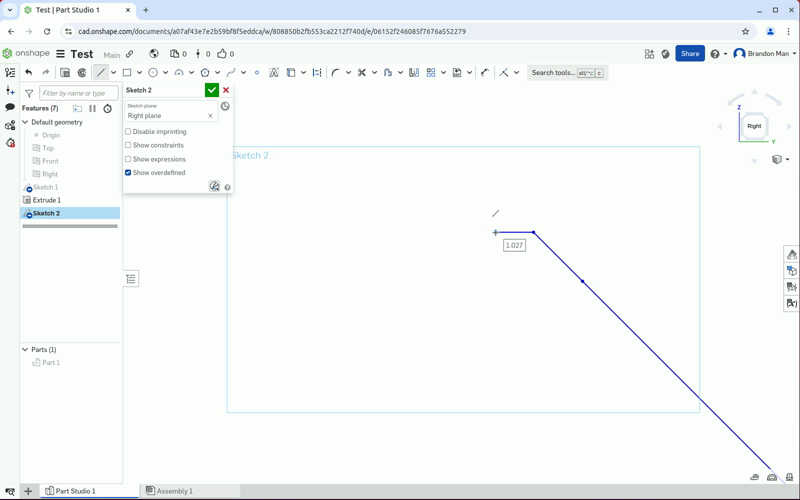
scroll(-6)
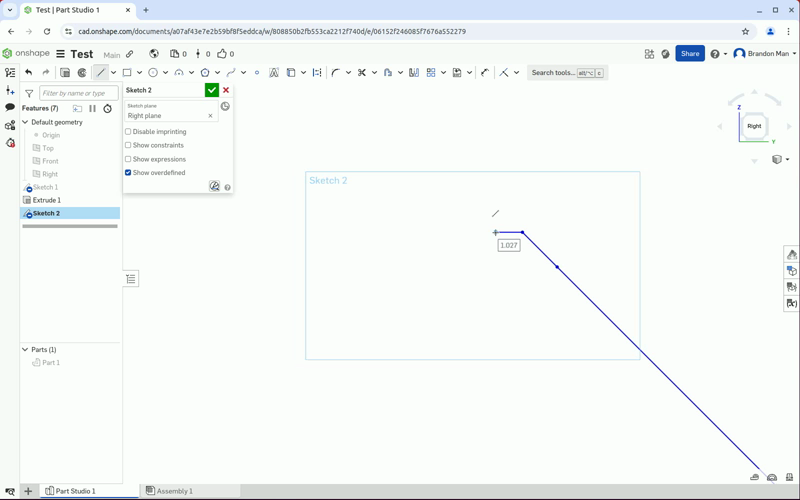
scroll(-6)
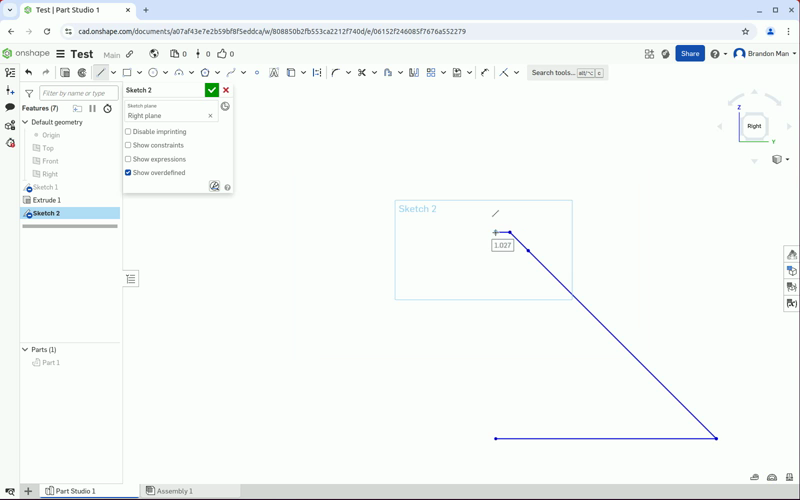
scroll(-6)
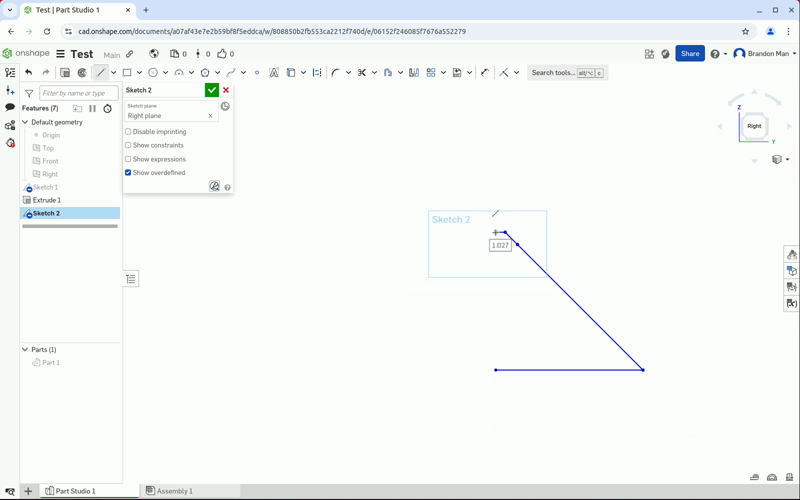
scroll(-6)
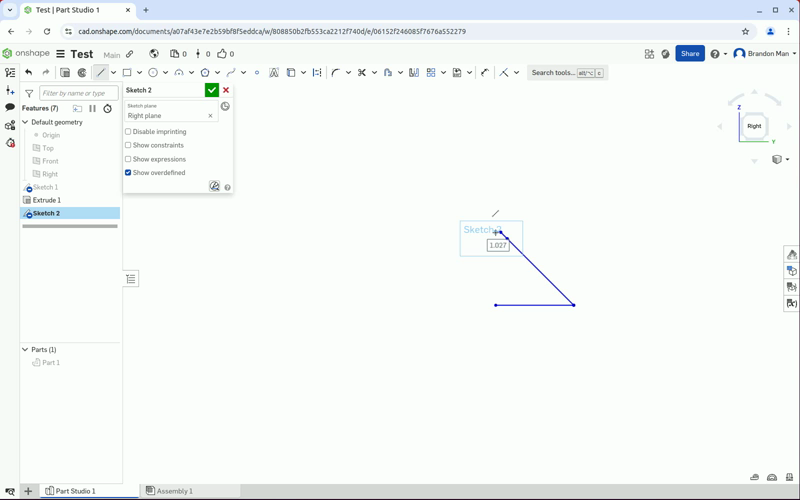
key_up(shift)
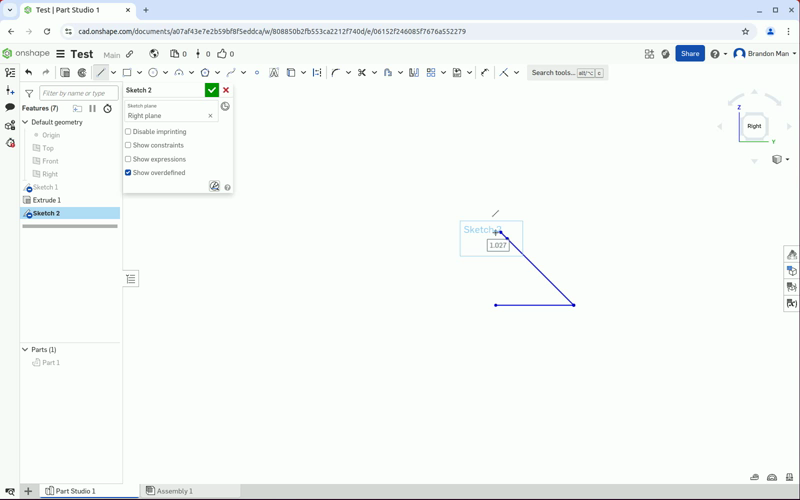
key_down(shift)
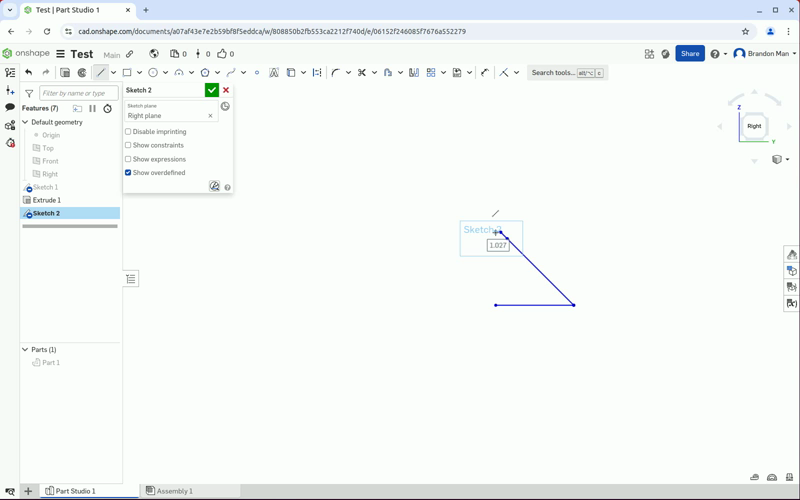
mouse_move(495, 305)
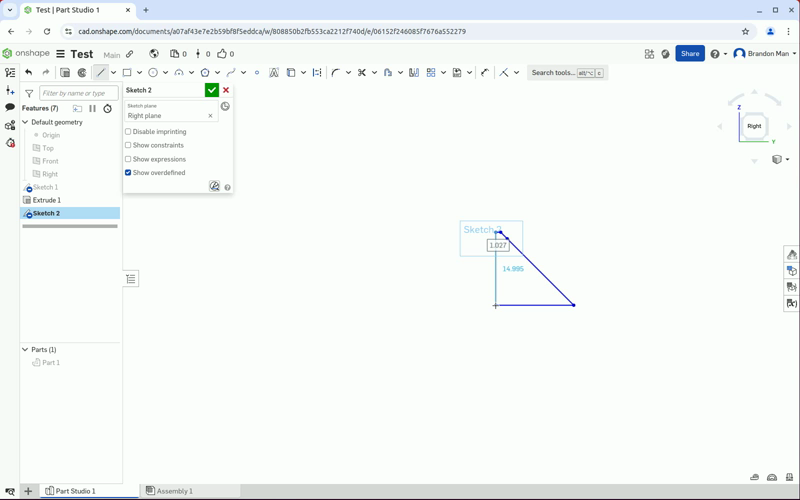
key_up(shift)
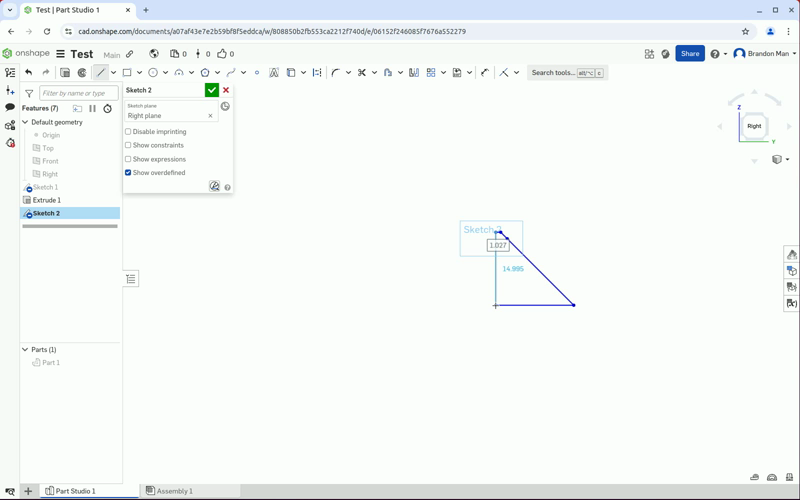
click(495, 305)
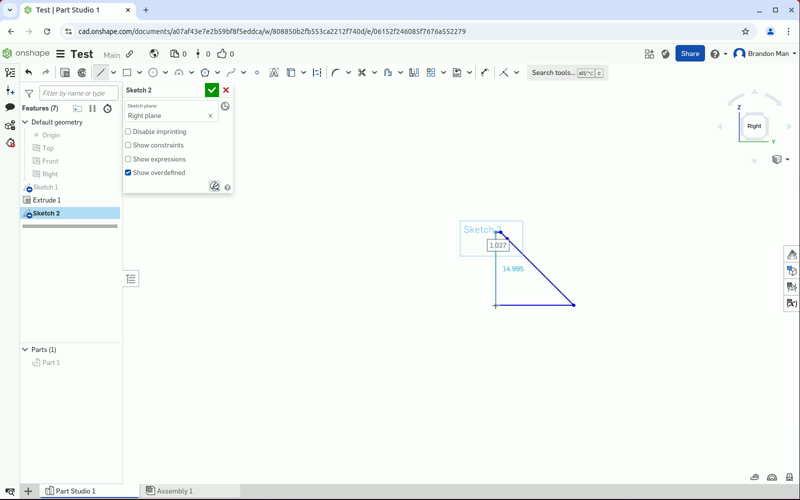
key(esc)
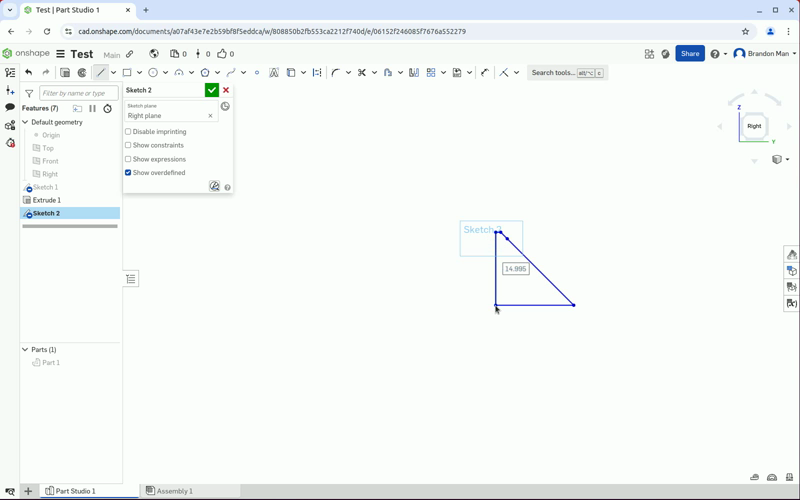
mouse_move(501, 295)
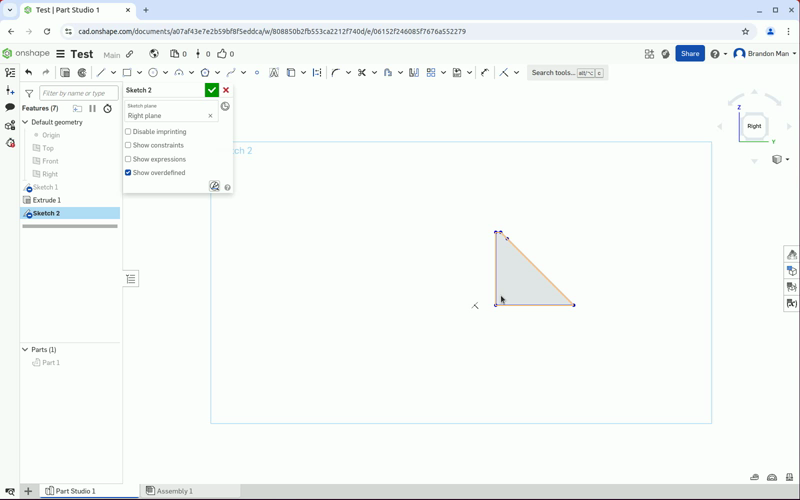
click(501, 295)
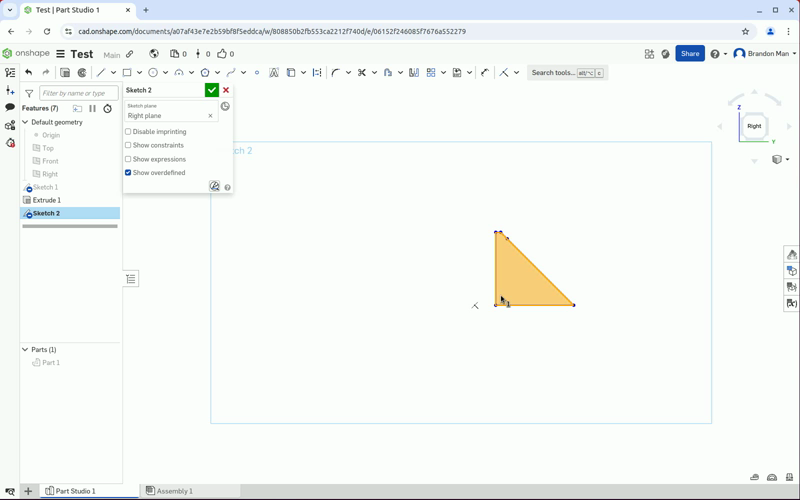
mouse_move(73, 352)
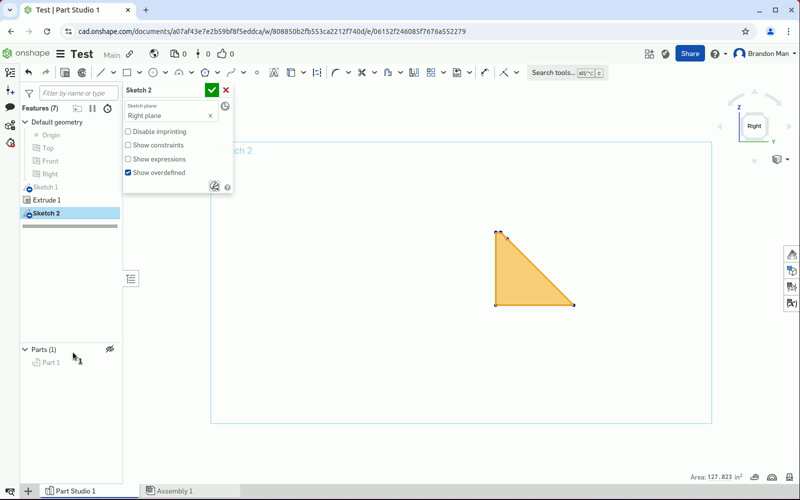
key(shift+y)
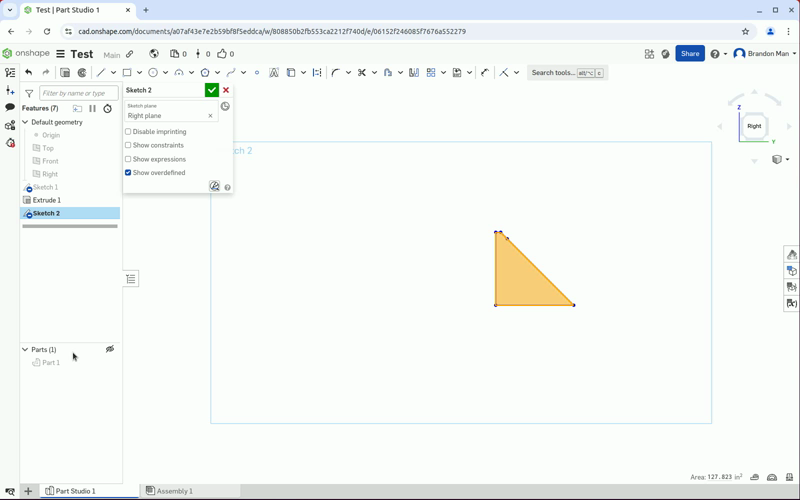
key(shift+e)
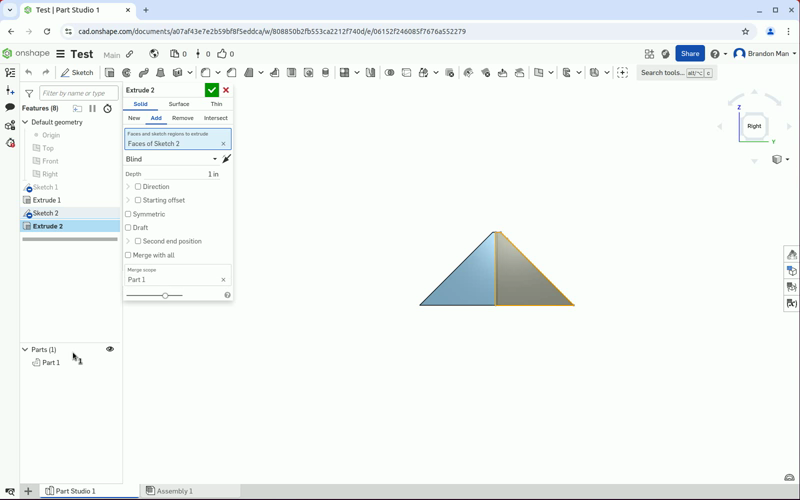
mouse_move(143, 106)
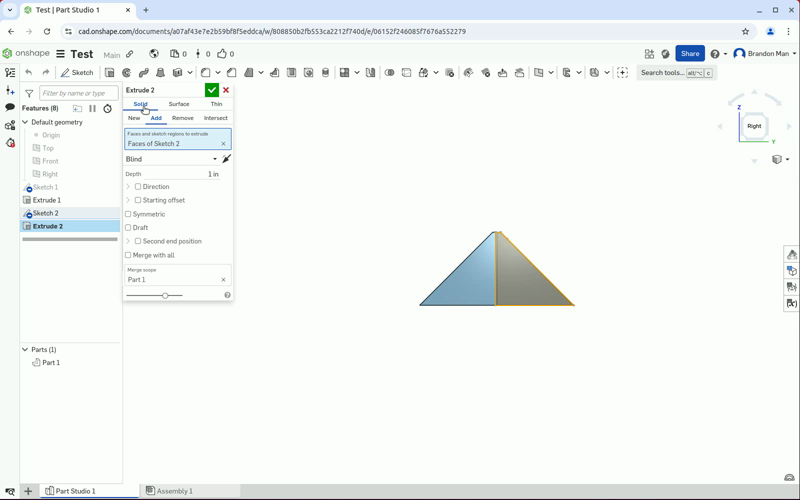
click(143, 106)
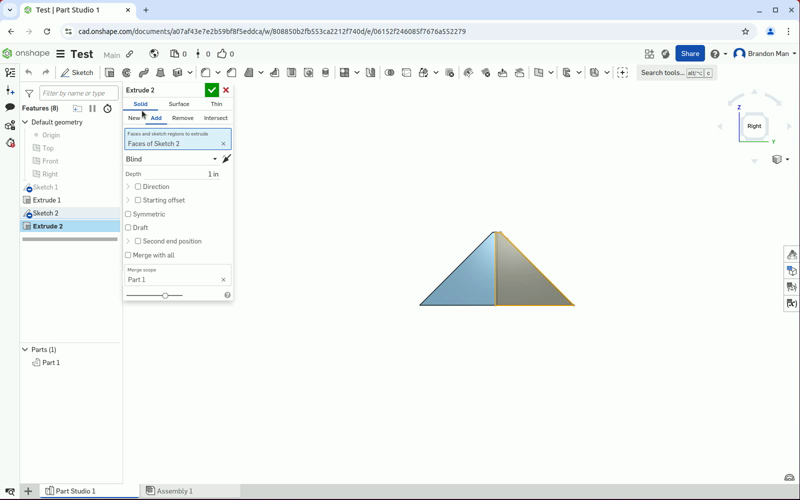
mouse_move(137, 120)
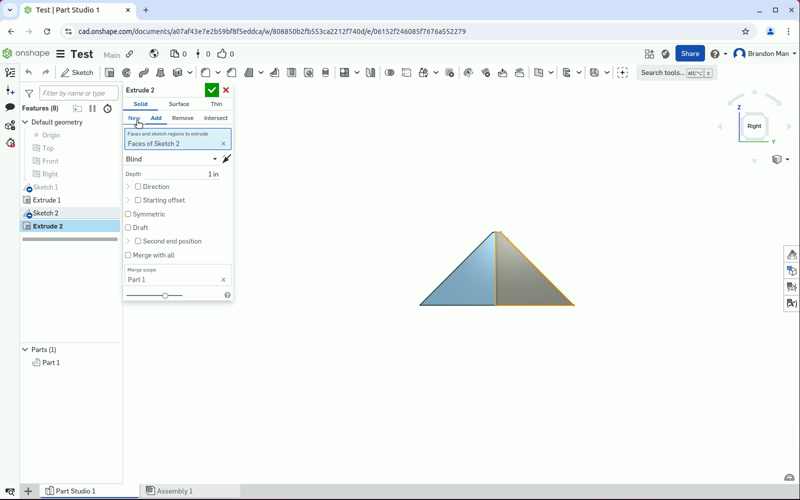
click(137, 120)
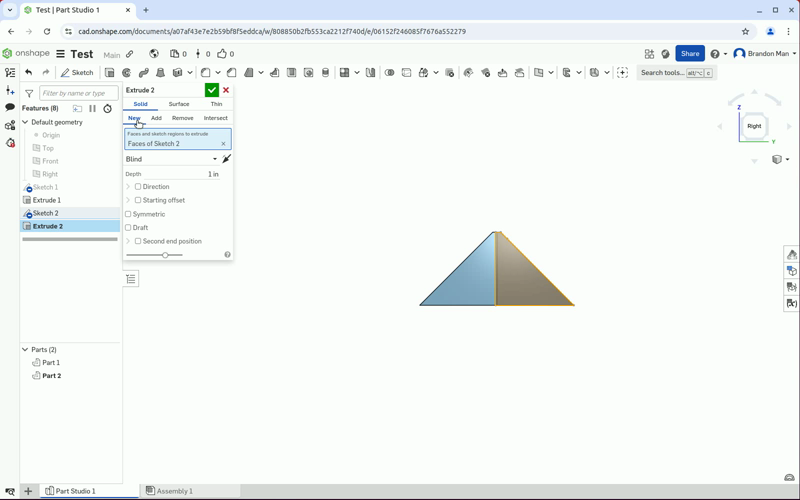
key(tab, 4)
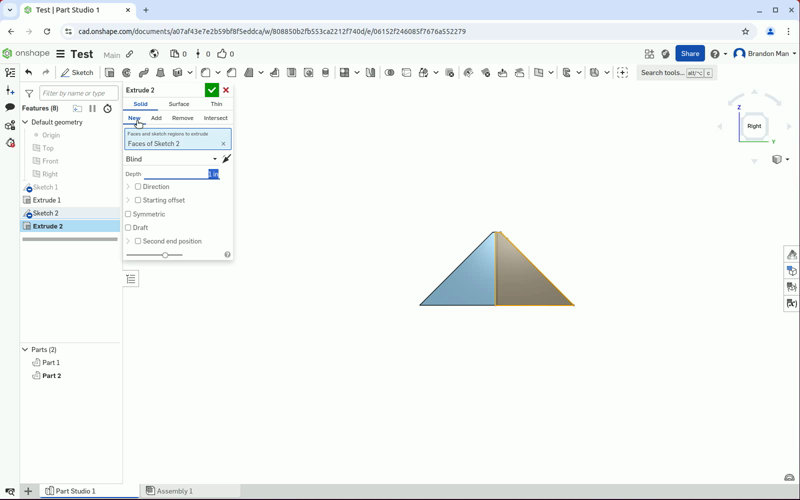
text(0.962)
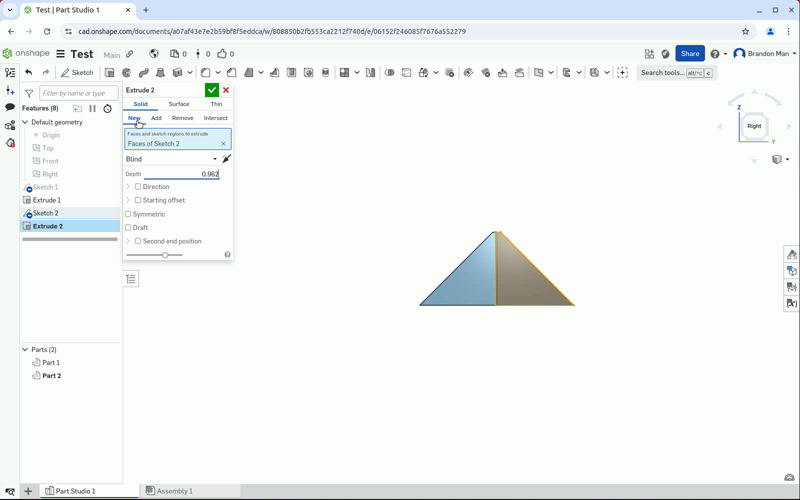
key(tab, 3)
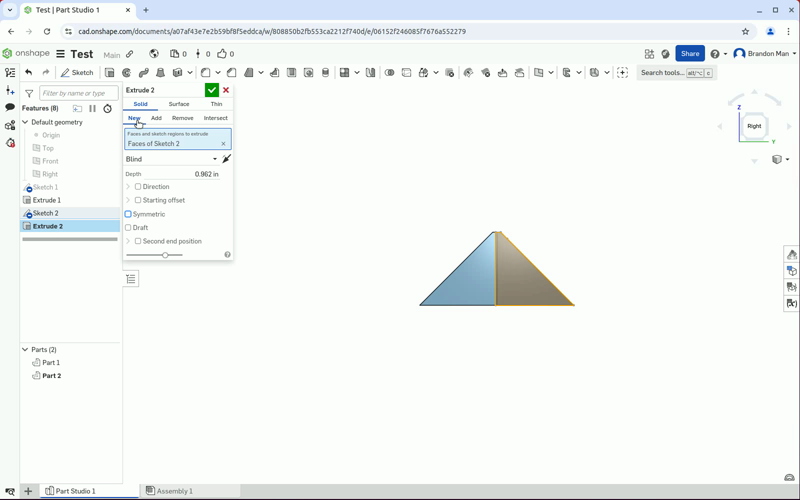
key(space)
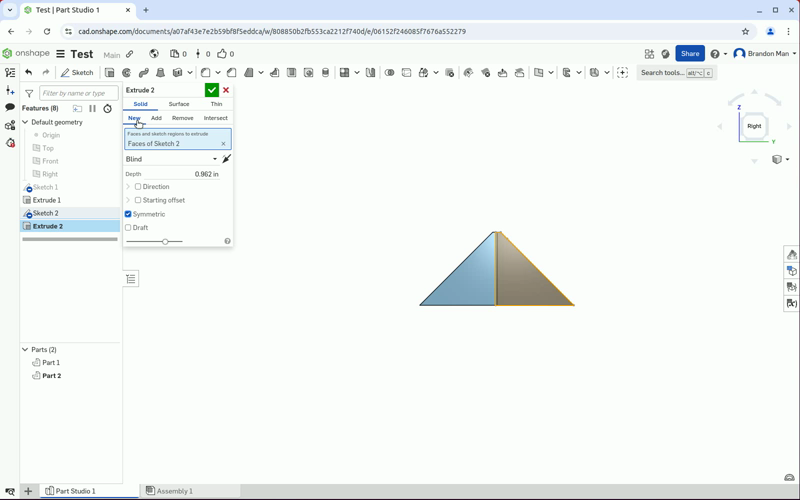
key(enter)
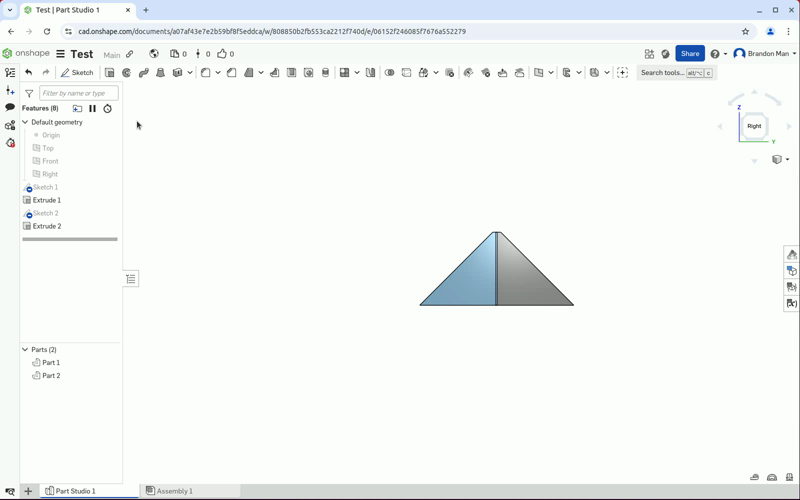
key(shift+h)
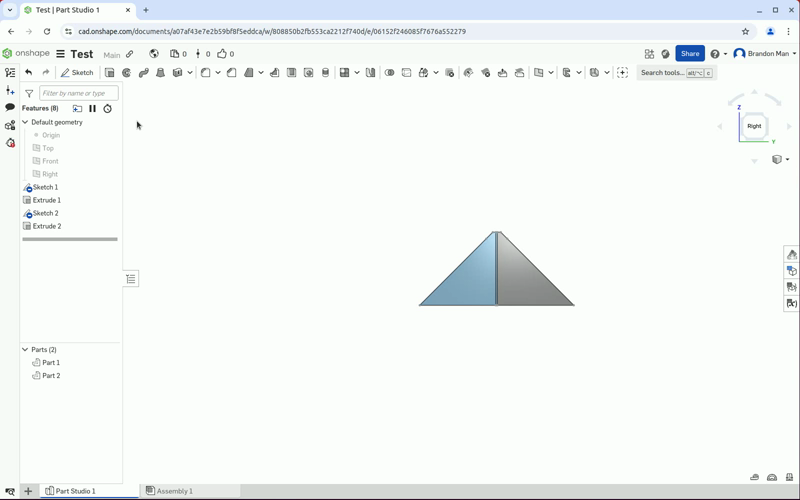
key(shift+h)
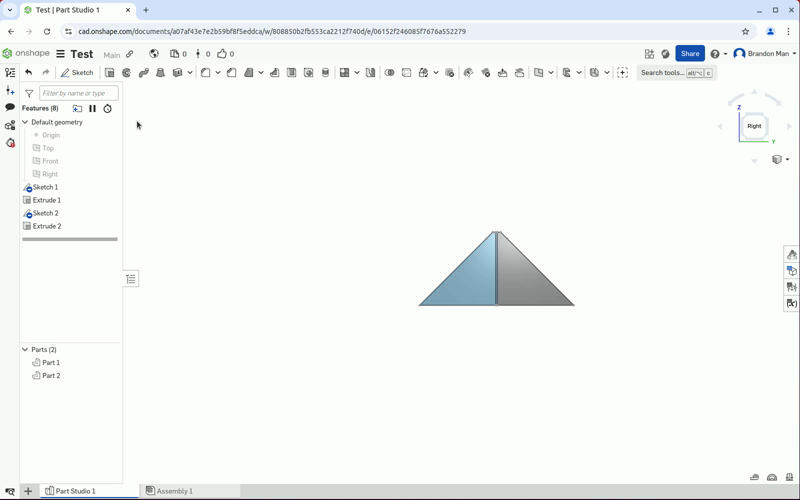
key(shift+7)
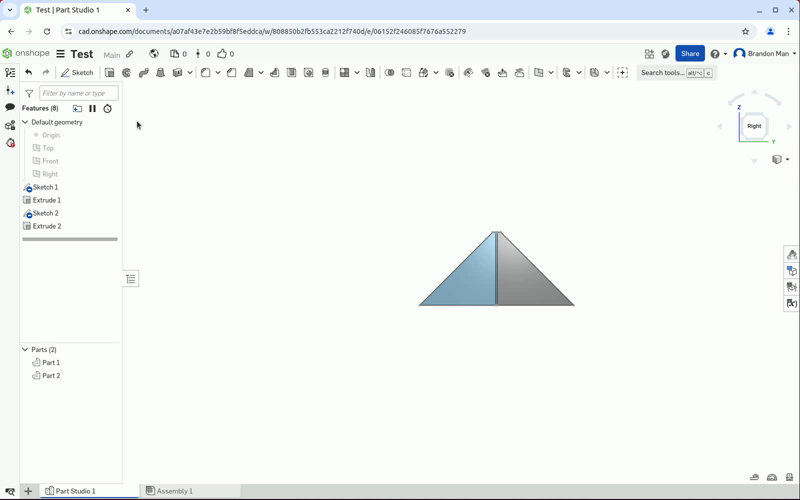
key(right, 2)
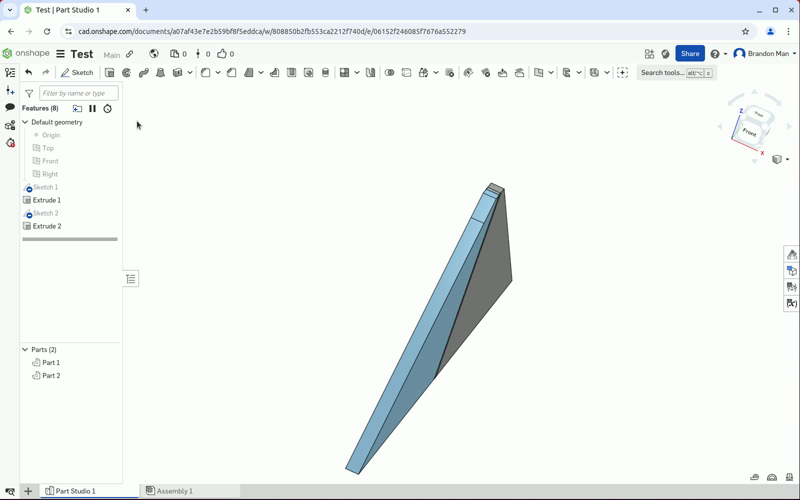
key(down, 2)
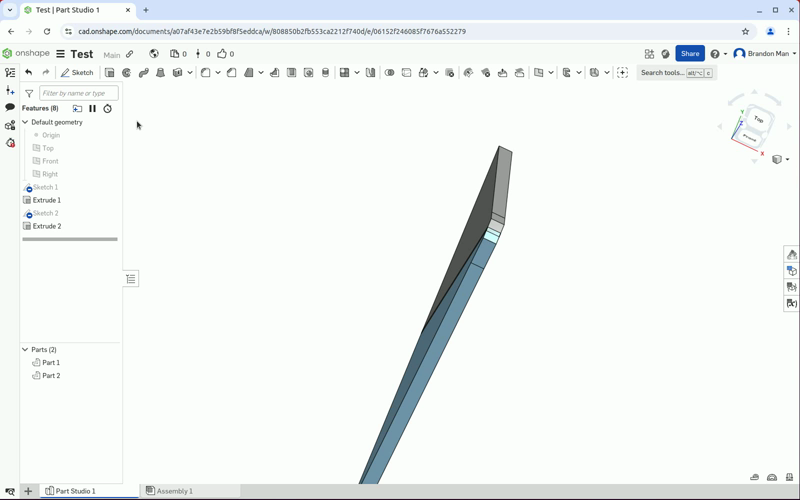
key(up, 2)
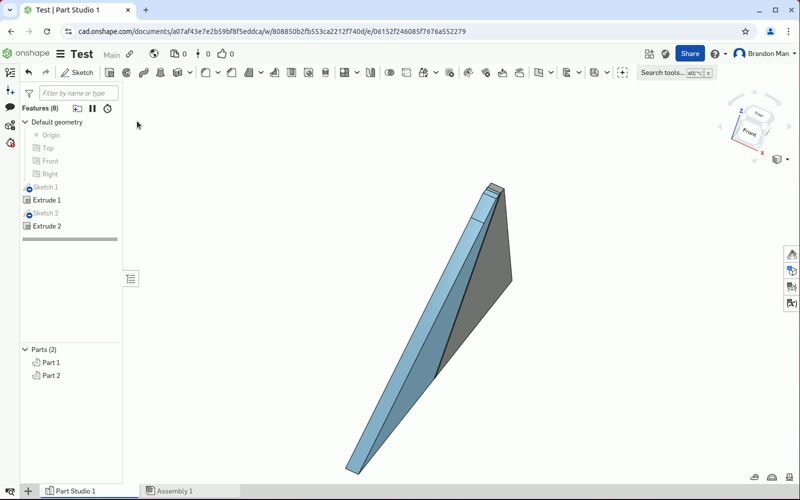
key(left, 2)
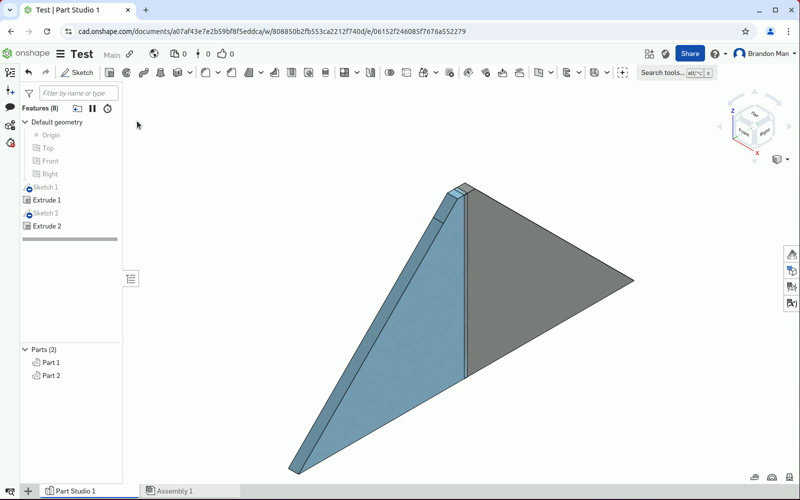
mouse_move(73, 189)
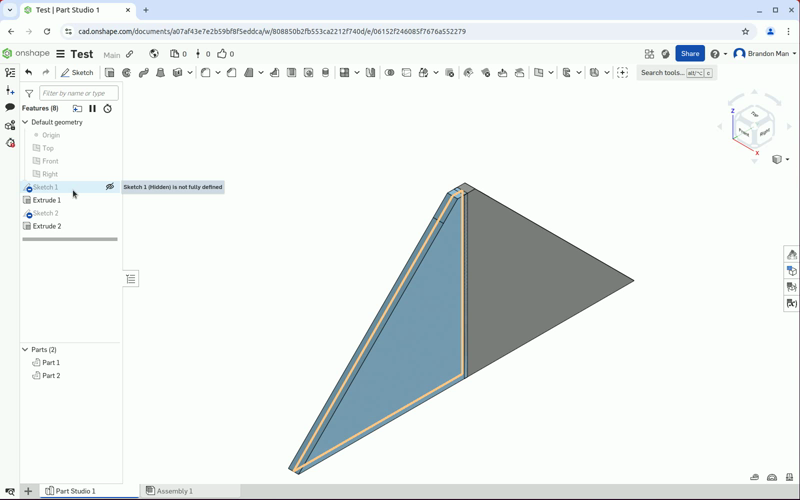
click(73, 189)